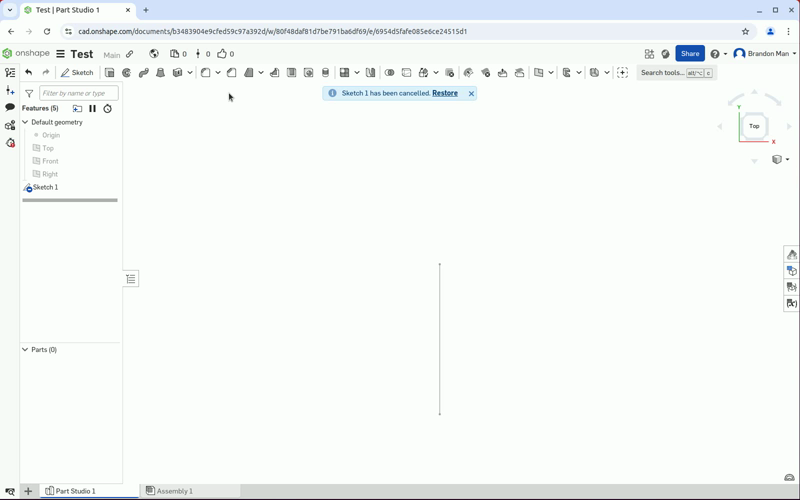
key(shift+h)
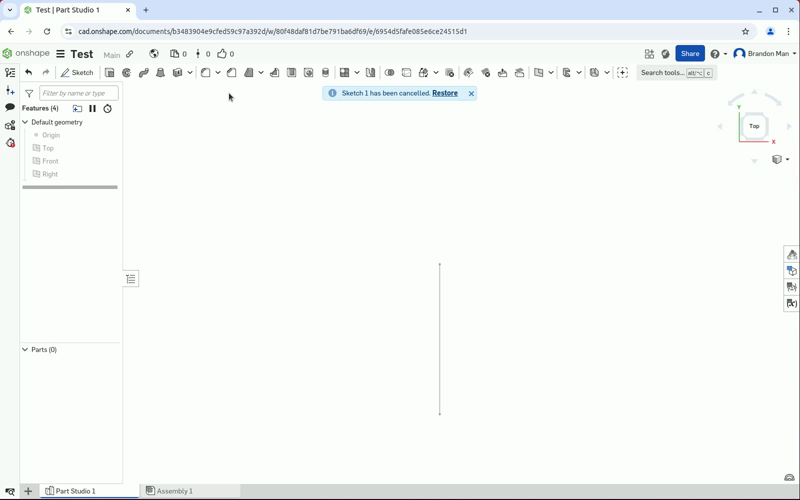
key(shift+s)
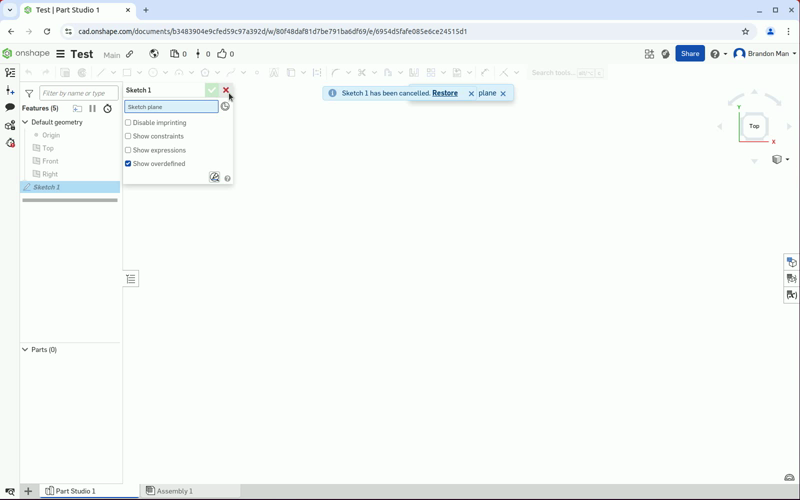
mouse_move(73, 150)
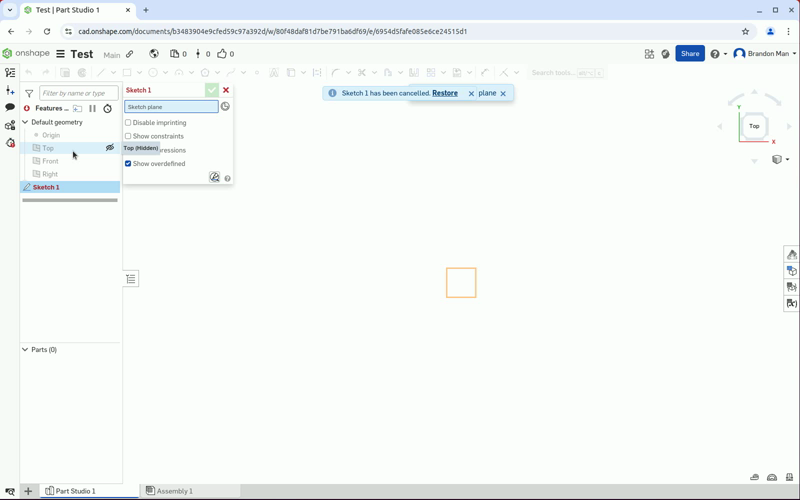
click(73, 150)
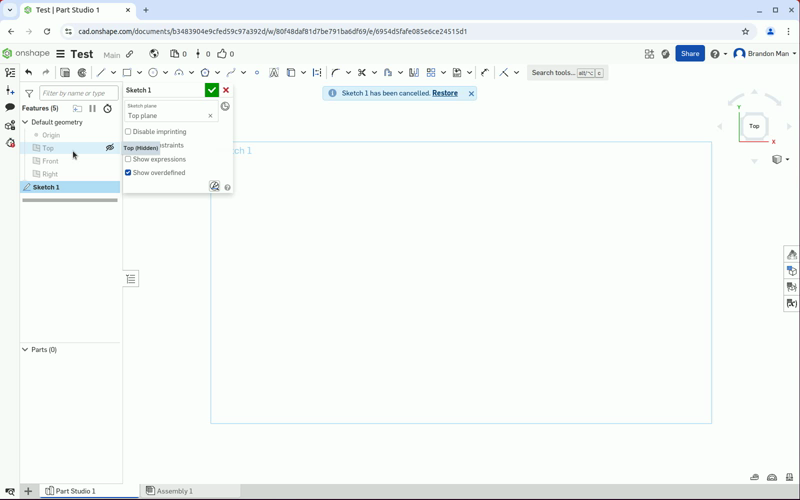
mouse_move(73, 352)
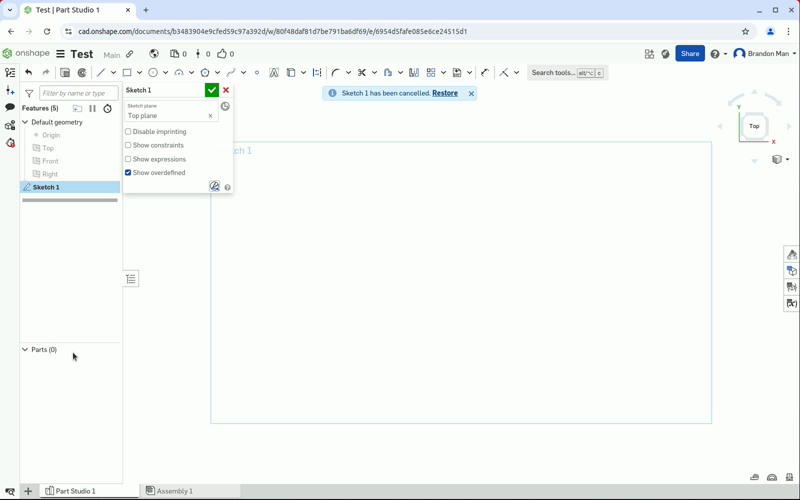
key(y)
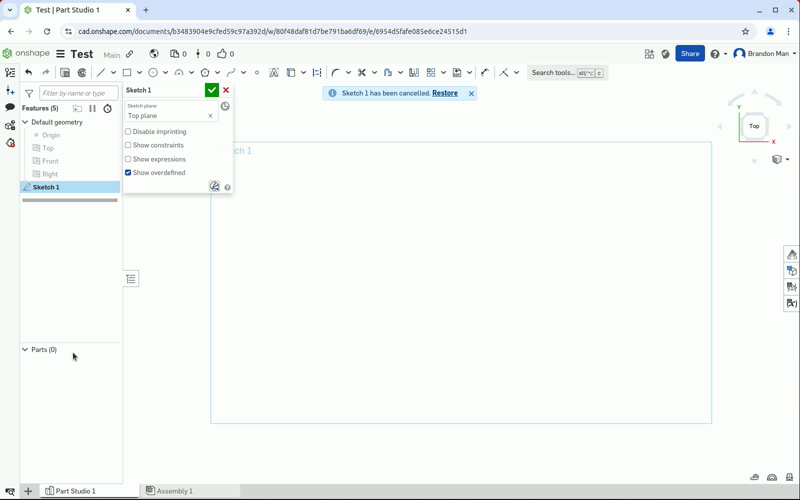
key(c)
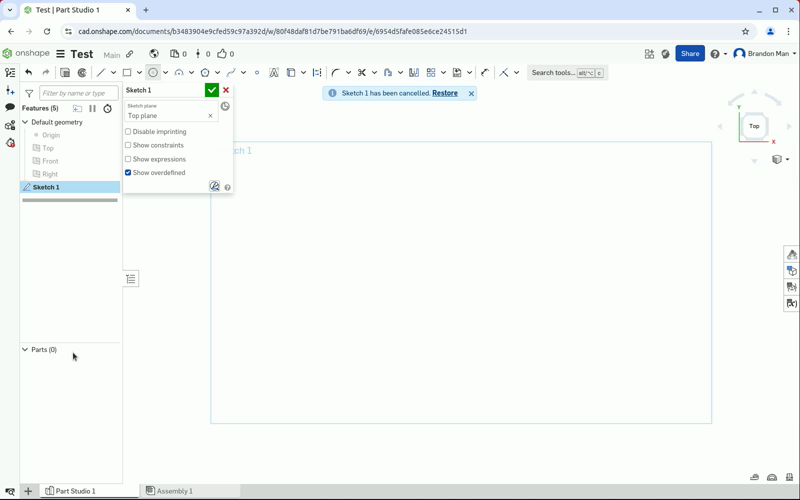
key_down(shift)
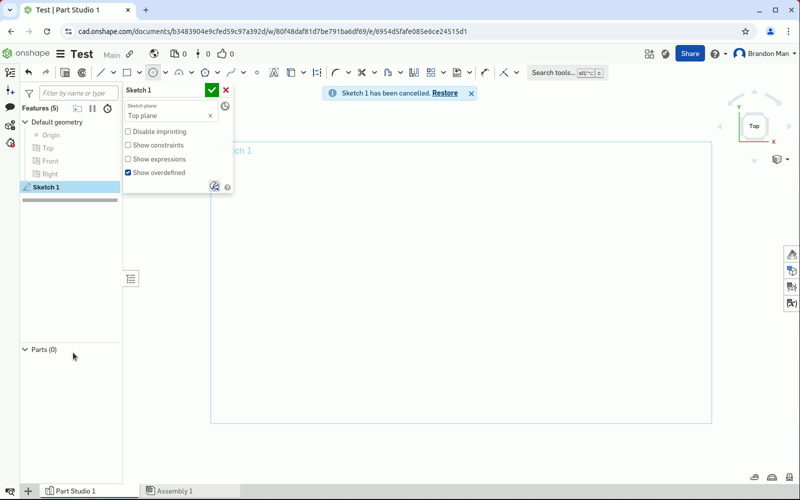
mouse_move(460, 282)
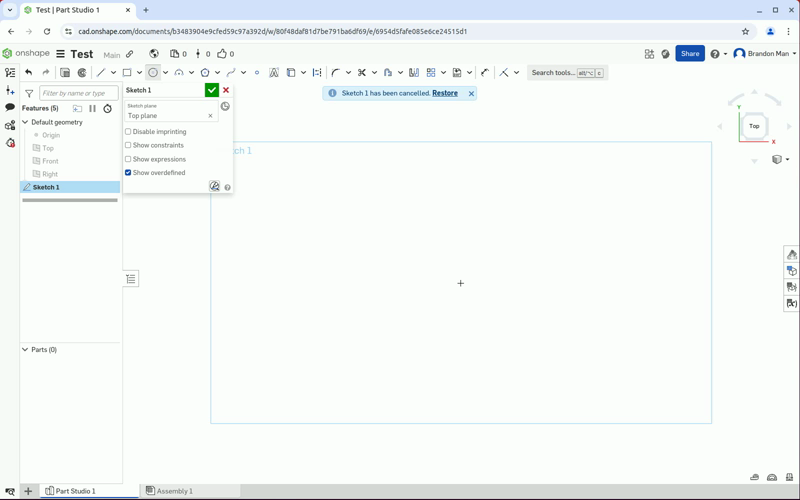
click(460, 282)
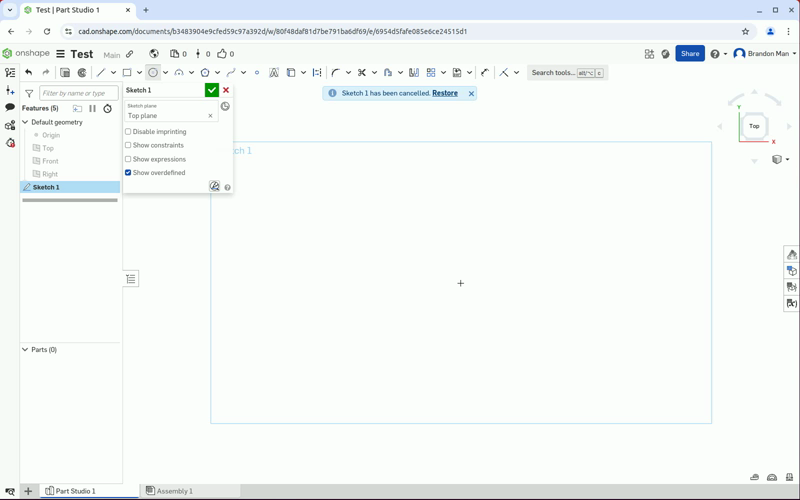
key_up(shift)
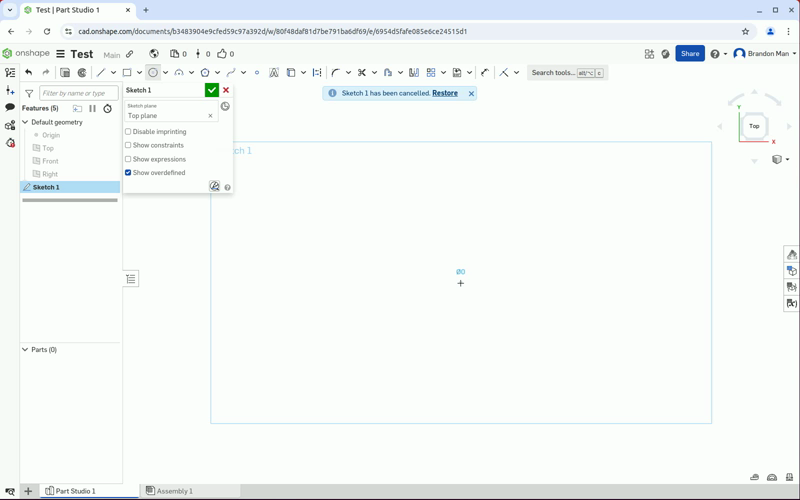
mouse_move(472, 282)
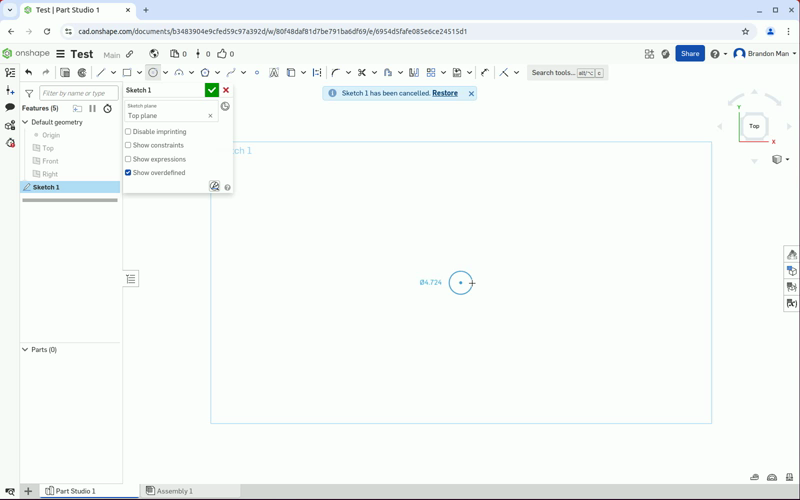
click(472, 282)
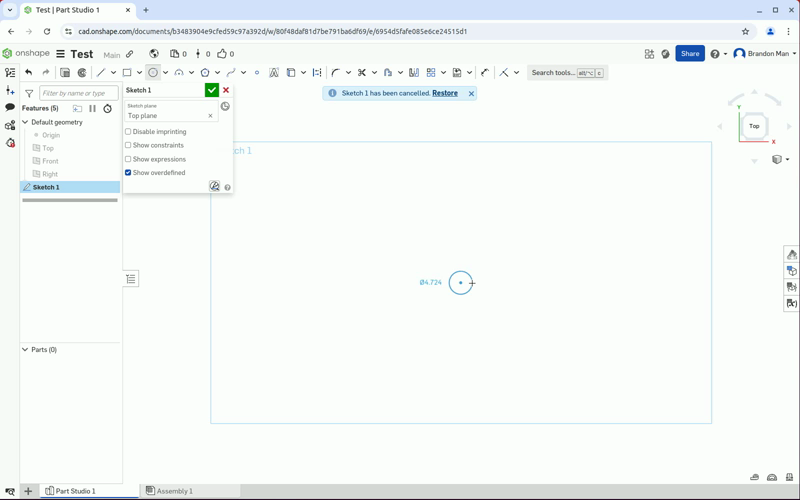
key(esc)
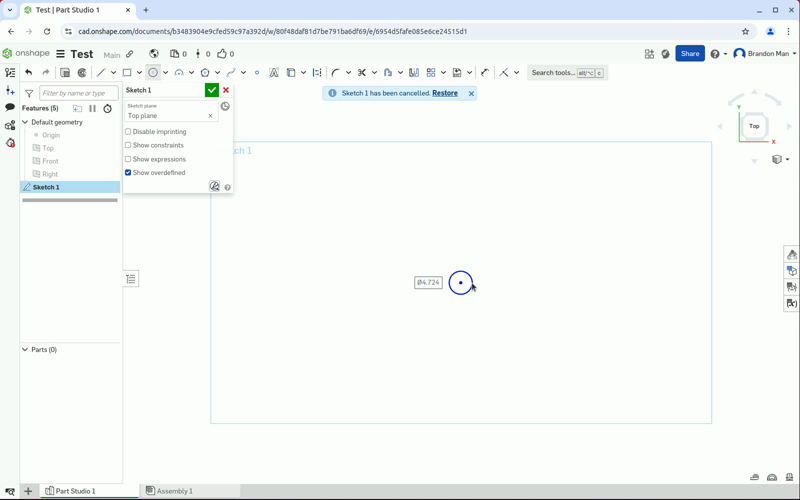
key(c)
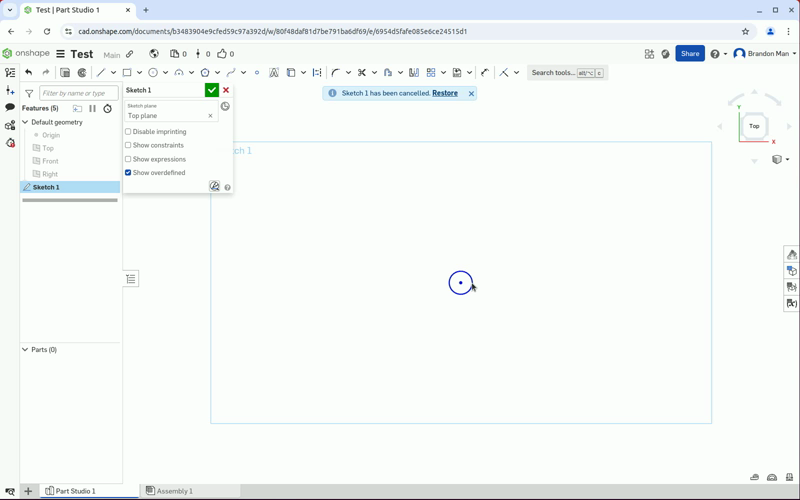
key_down(shift)
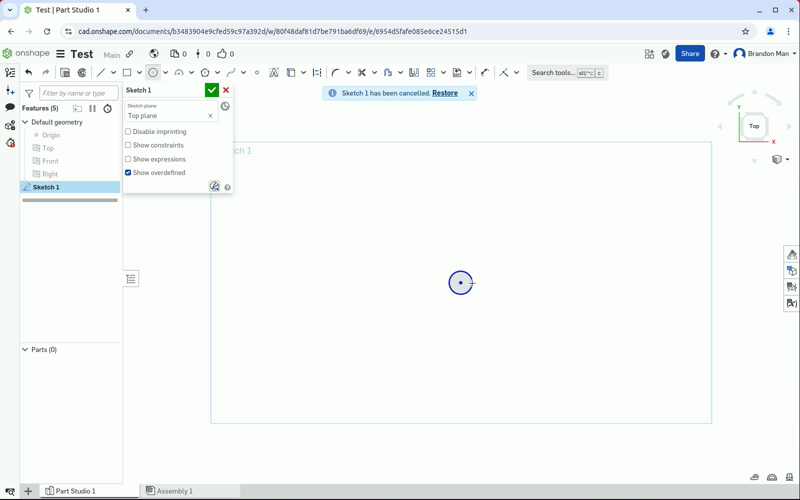
mouse_move(460, 282)
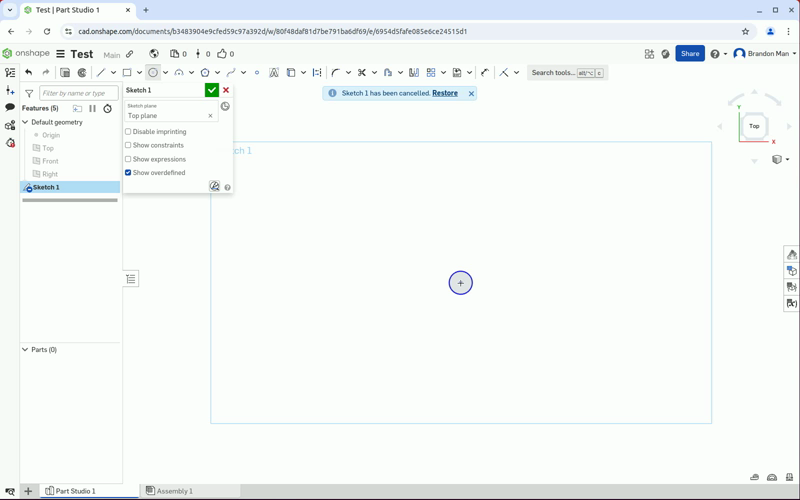
click(460, 282)
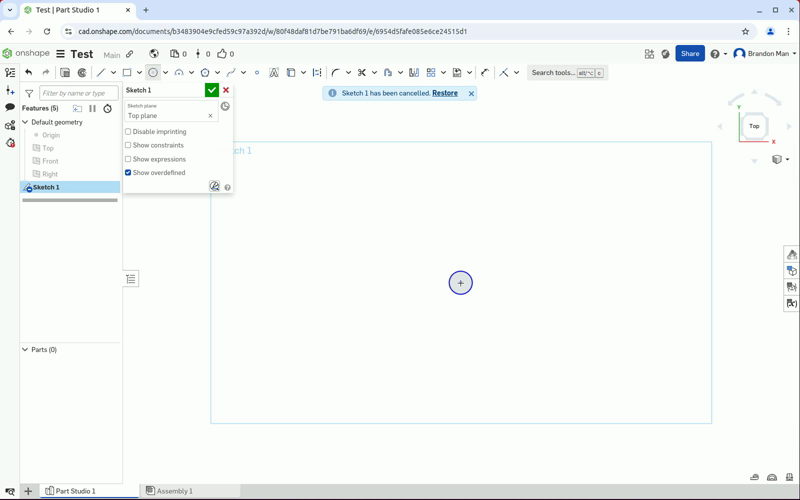
key_up(shift)
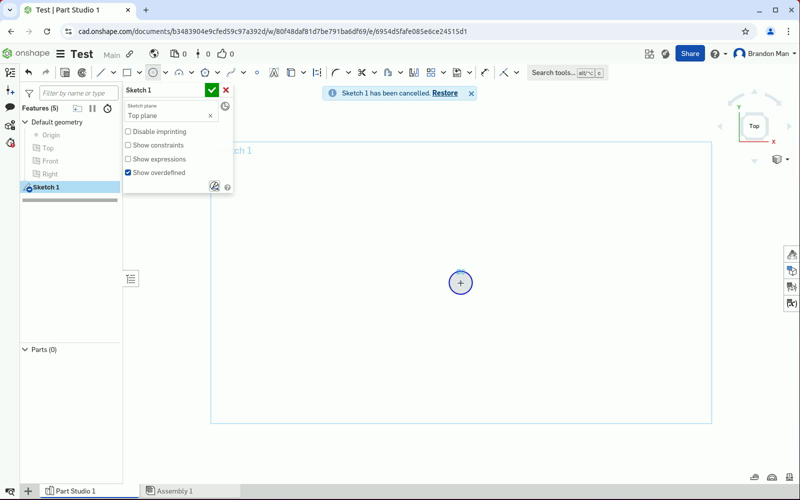
mouse_move(466, 282)
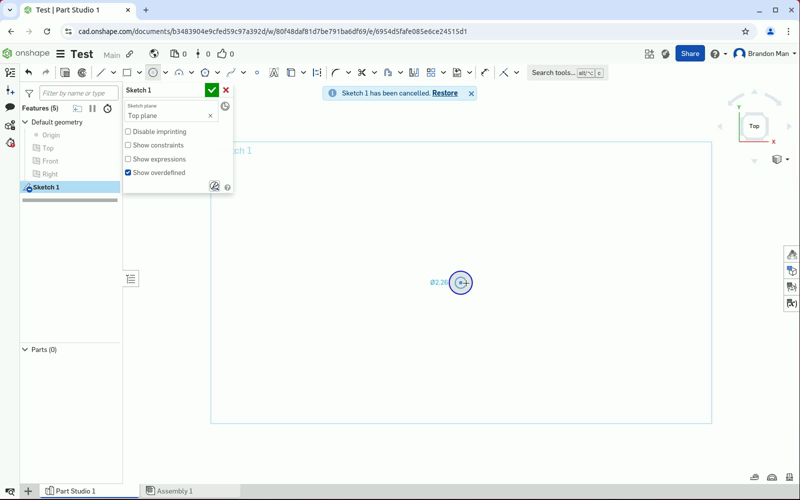
click(466, 282)
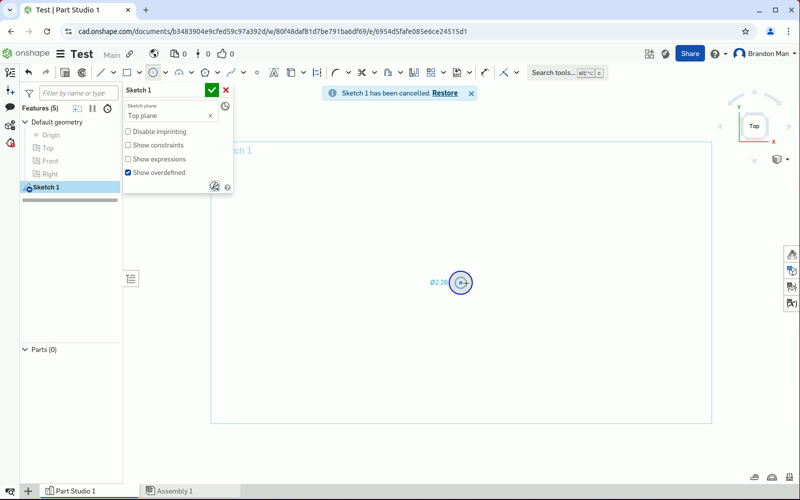
key(esc)
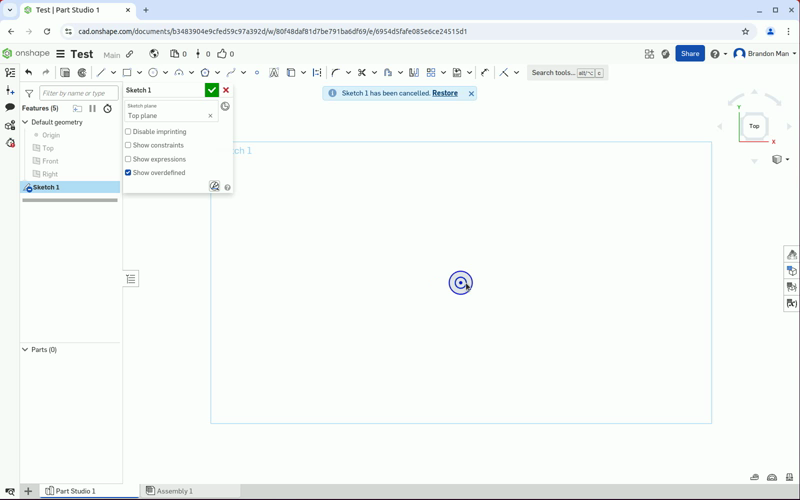
mouse_move(460, 273)
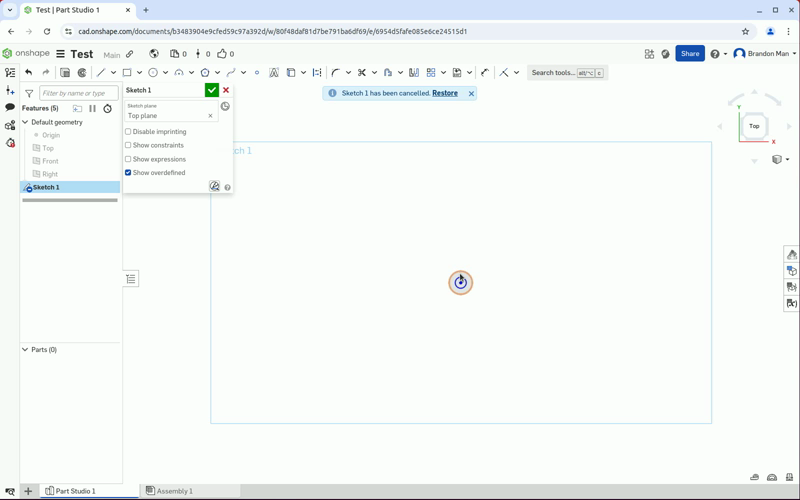
scroll(6)
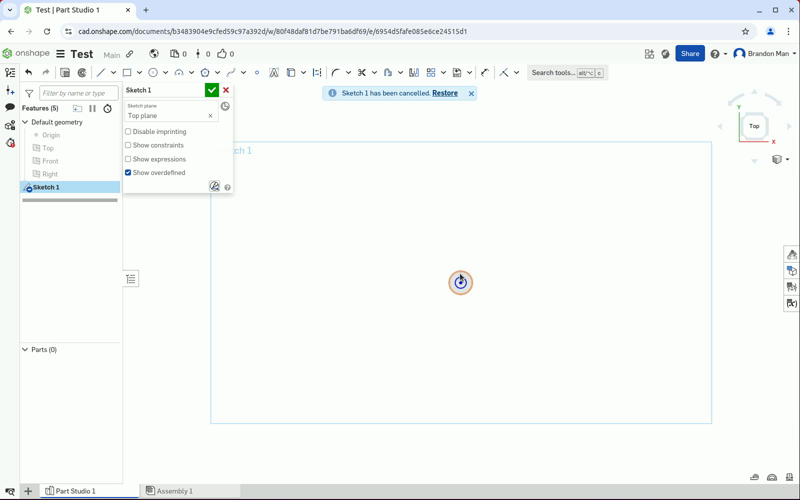
scroll(6)
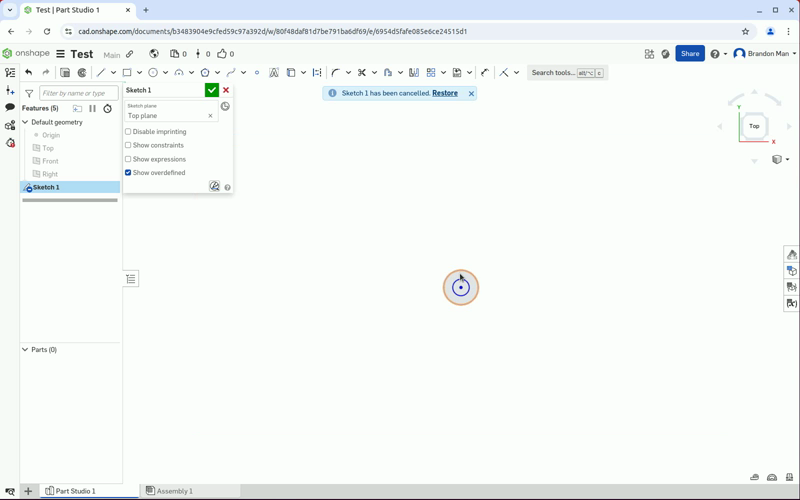
scroll(6)
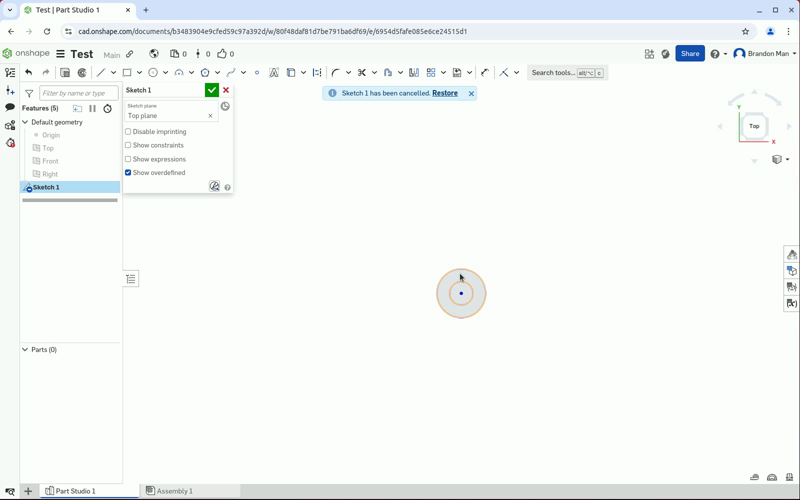
scroll(6)
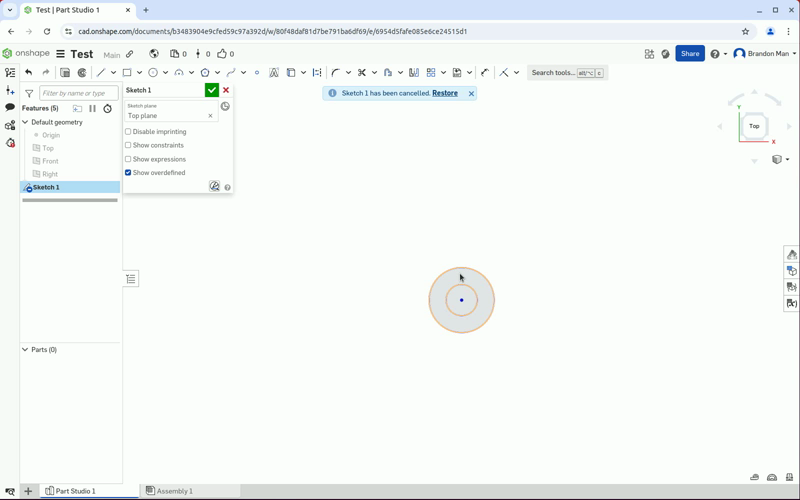
scroll(6)
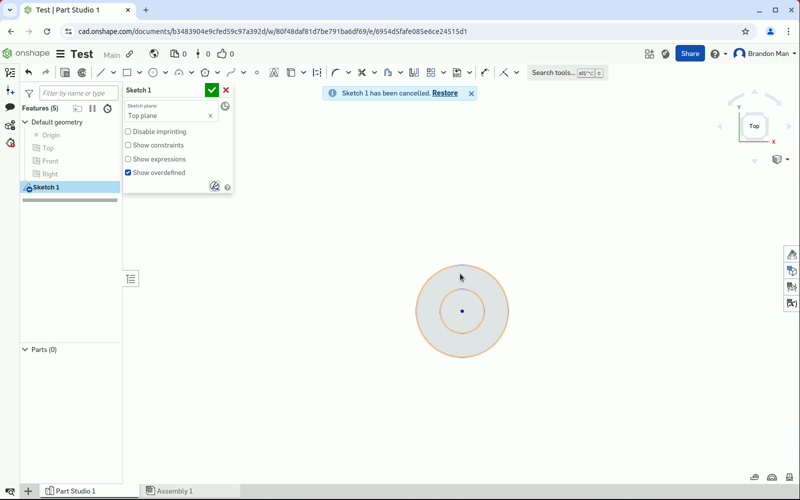
scroll(6)
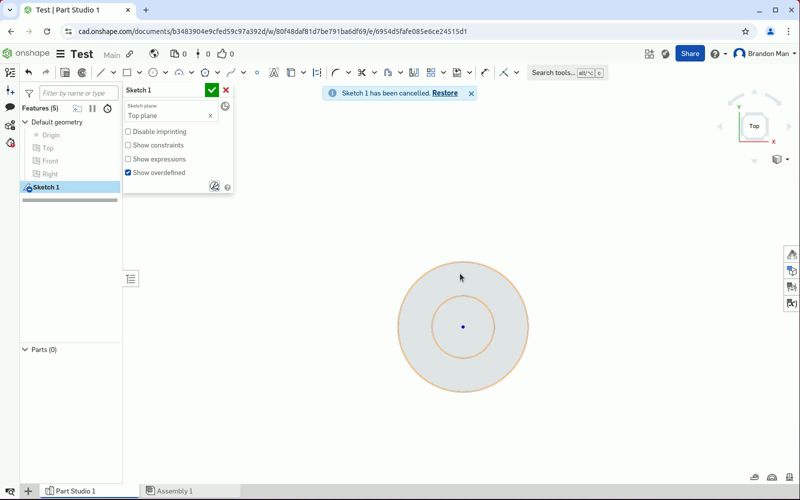
scroll(6)
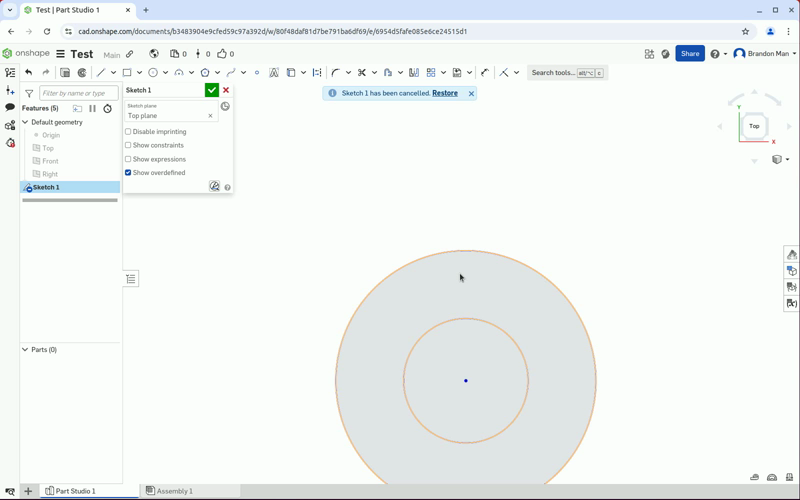
click(460, 273)
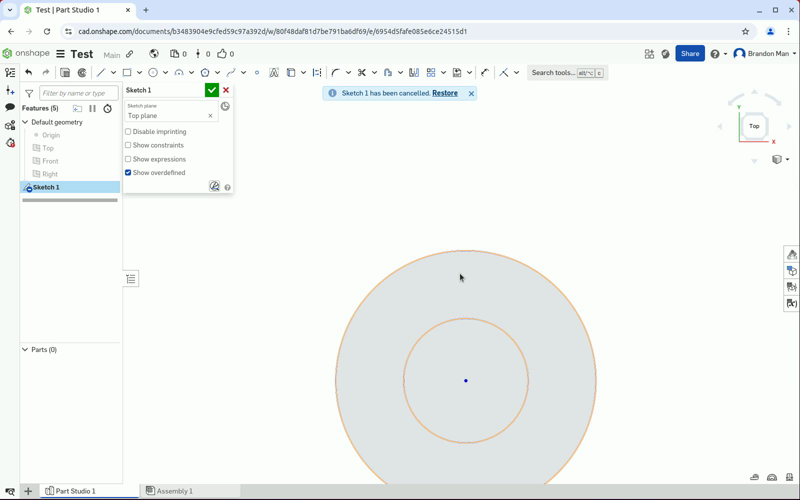
scroll(-6)
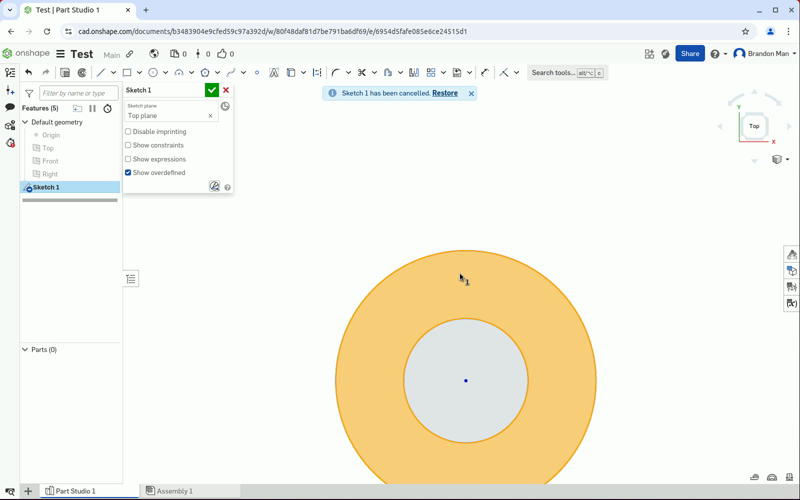
scroll(-6)
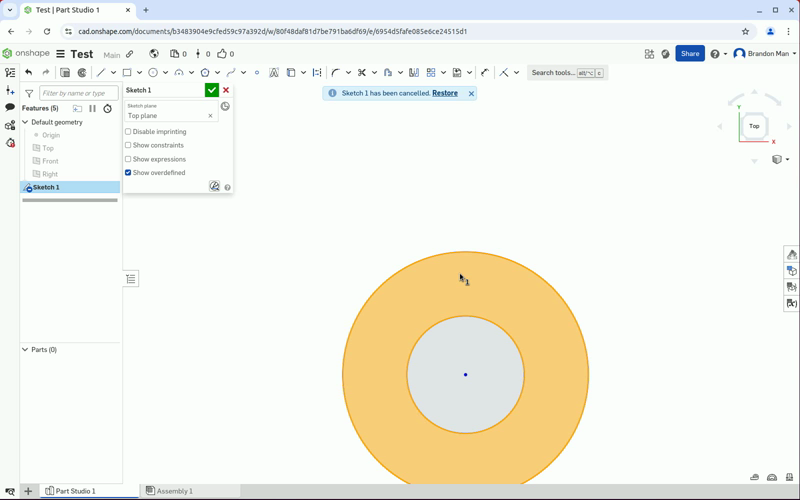
scroll(-6)
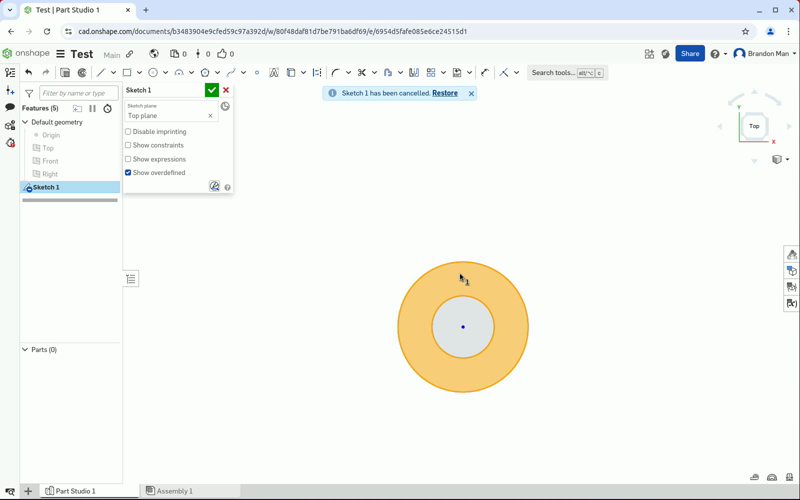
scroll(-6)
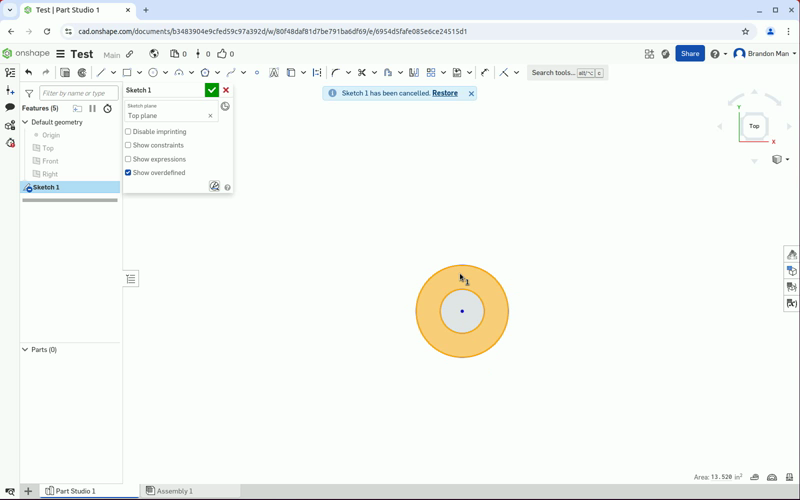
scroll(-6)
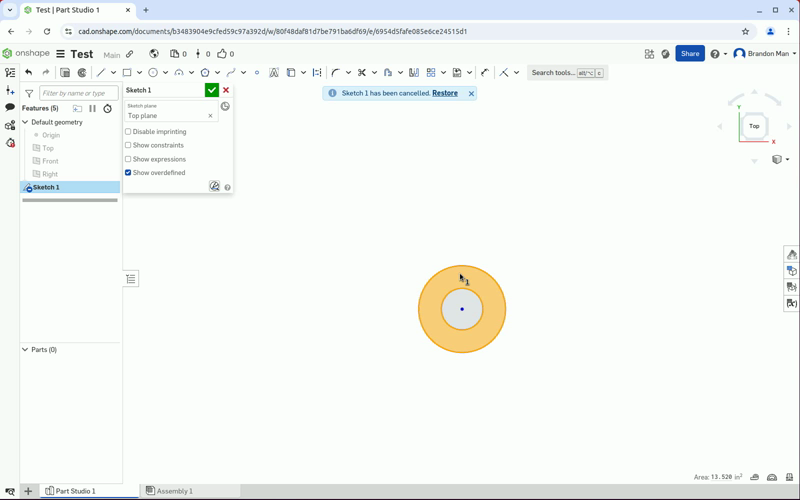
scroll(-6)
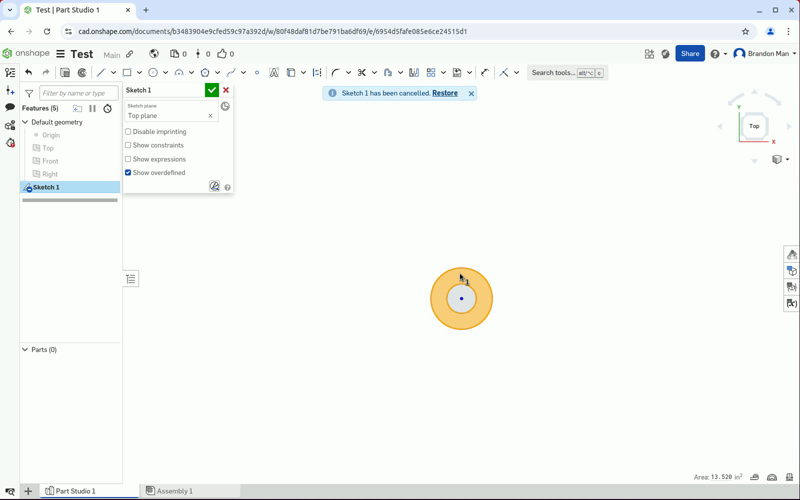
scroll(-6)
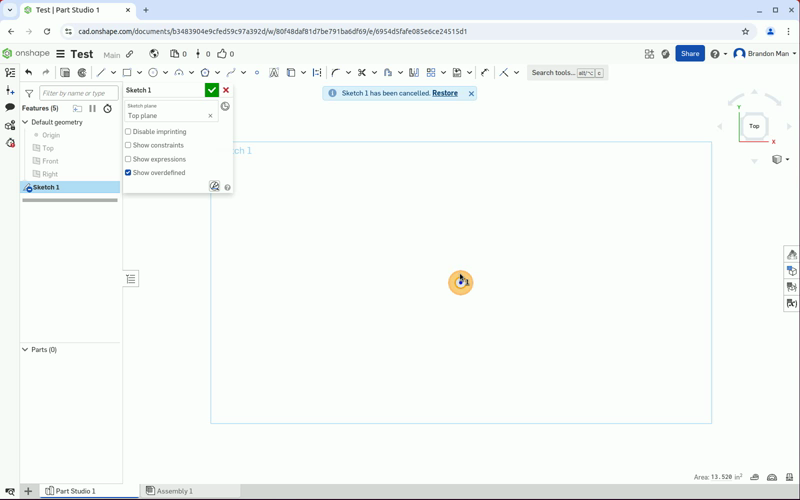
mouse_move(73, 352)
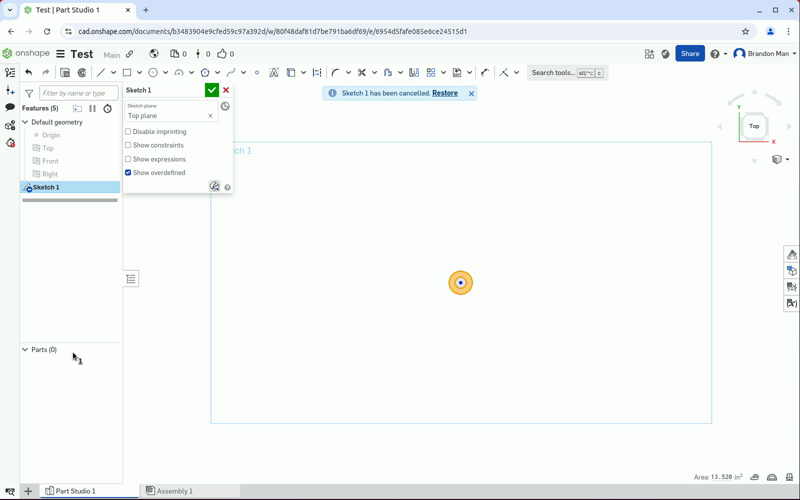
key(shift+y)
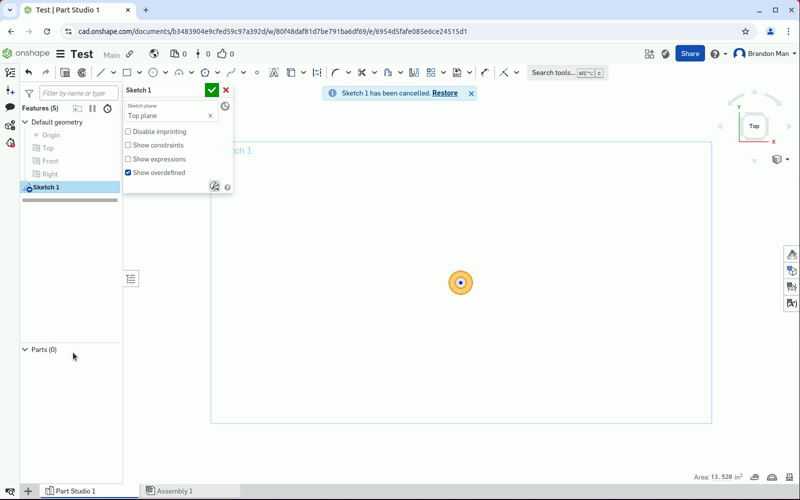
key(shift+e)
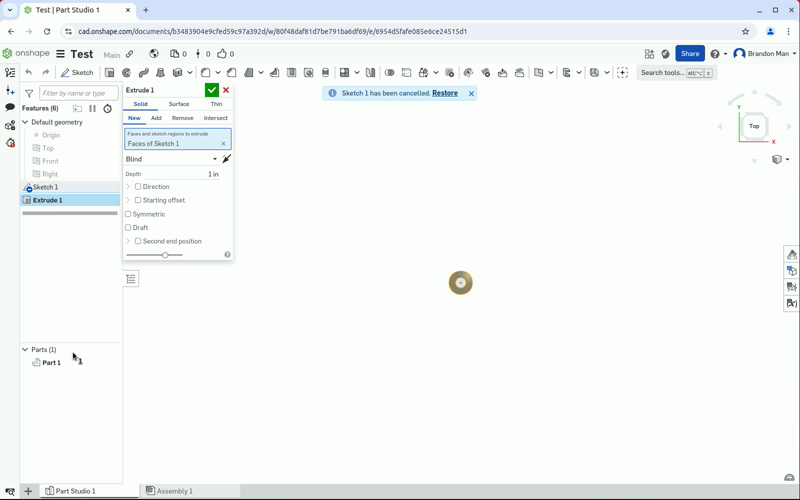
mouse_move(143, 106)
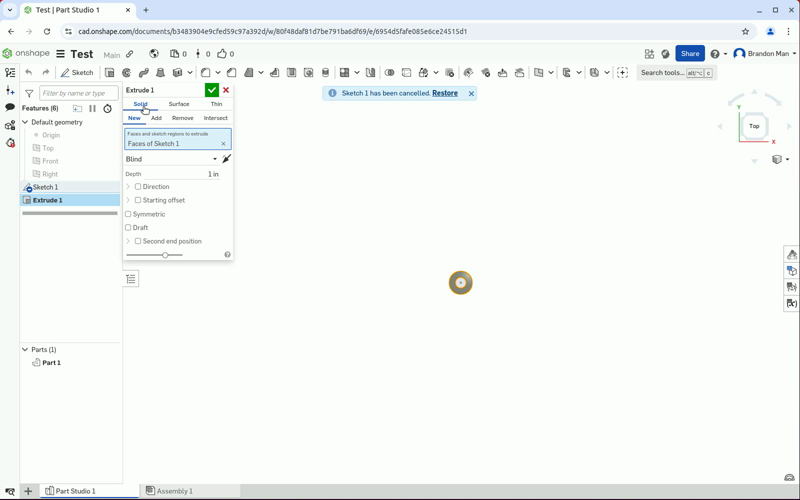
click(143, 106)
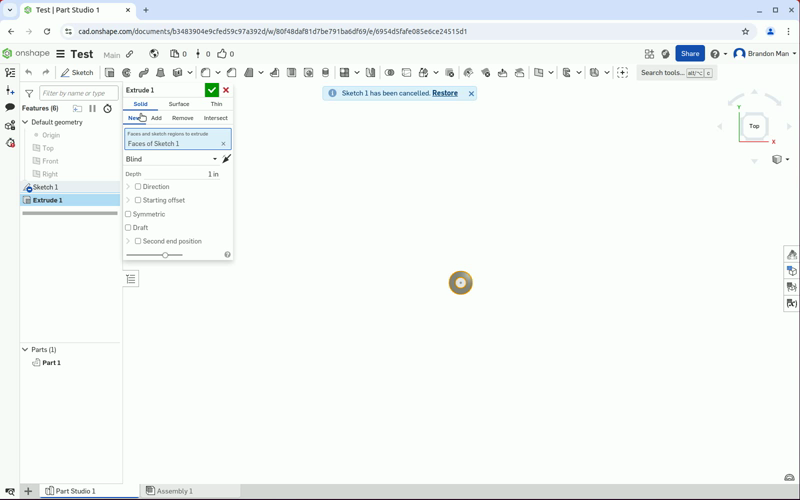
mouse_move(137, 120)
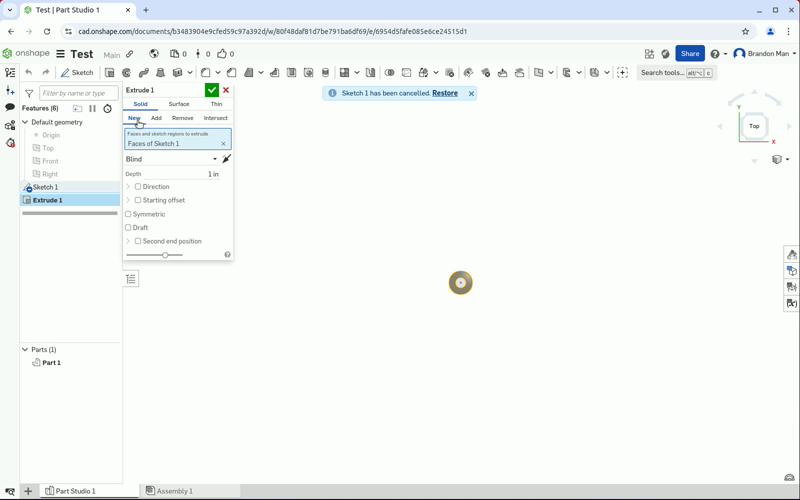
click(137, 120)
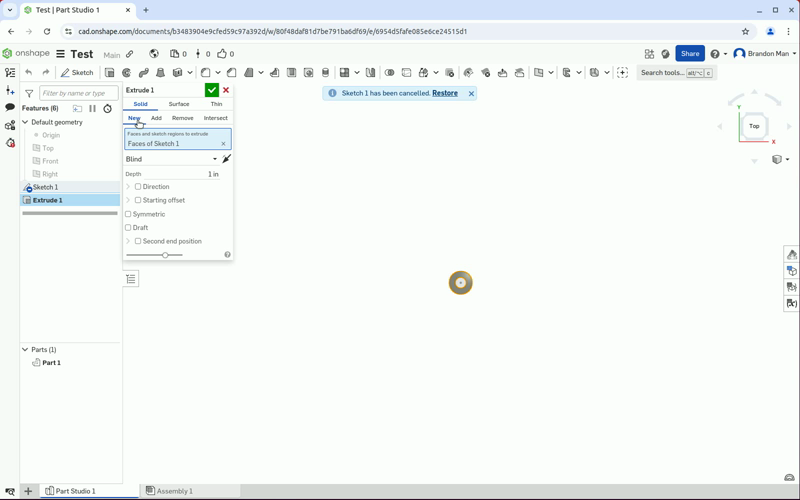
key(tab, 4)
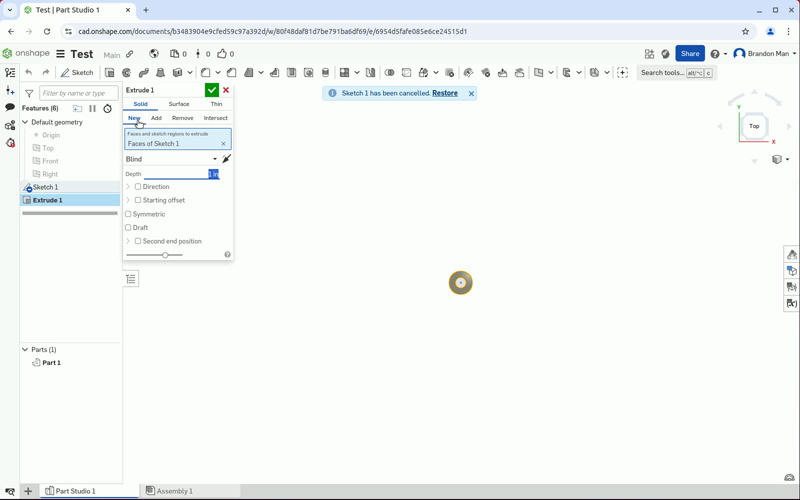
text(1.204)
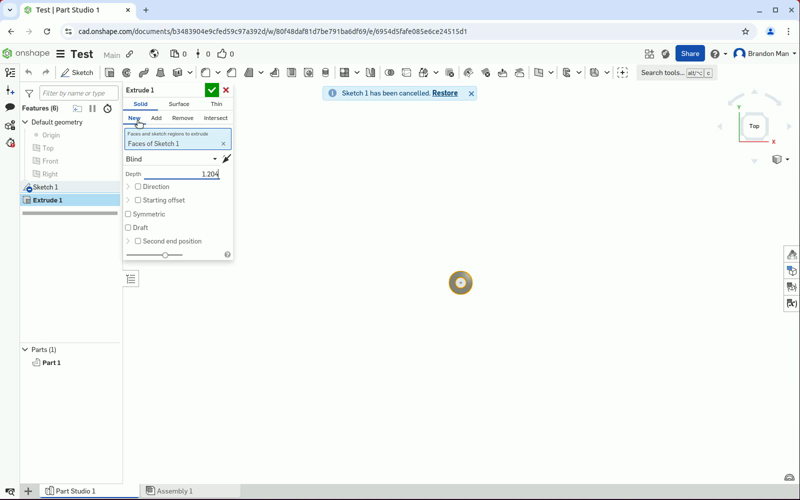
key(enter)
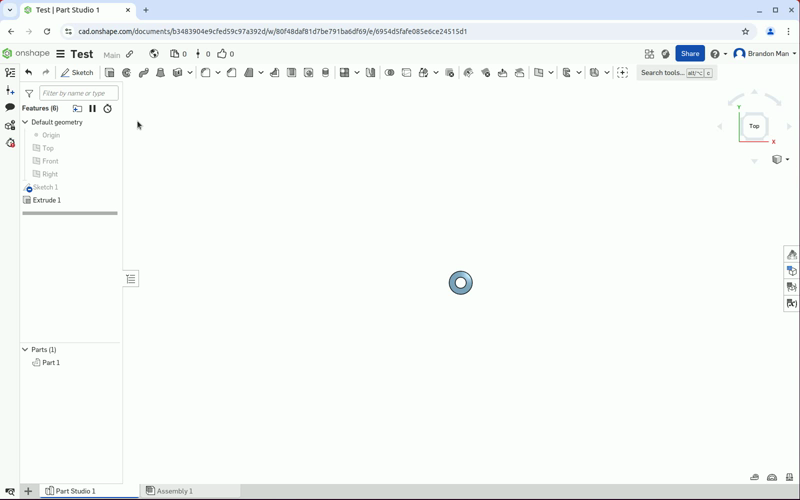
key(shift+h)
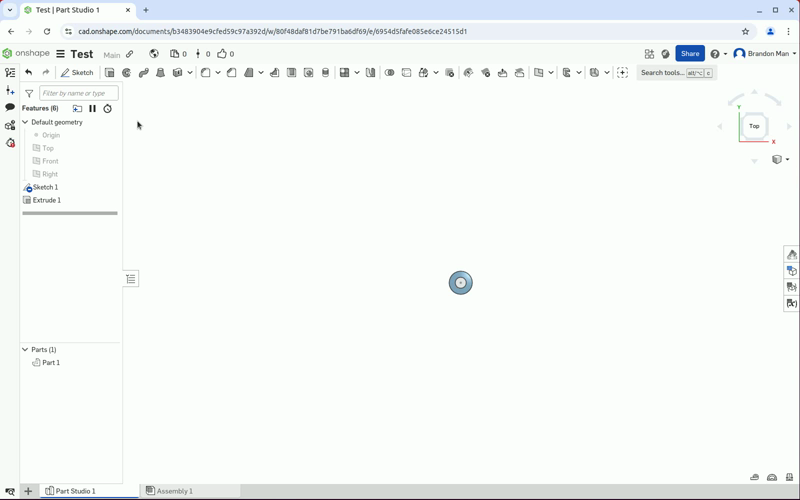
key(shift+h)
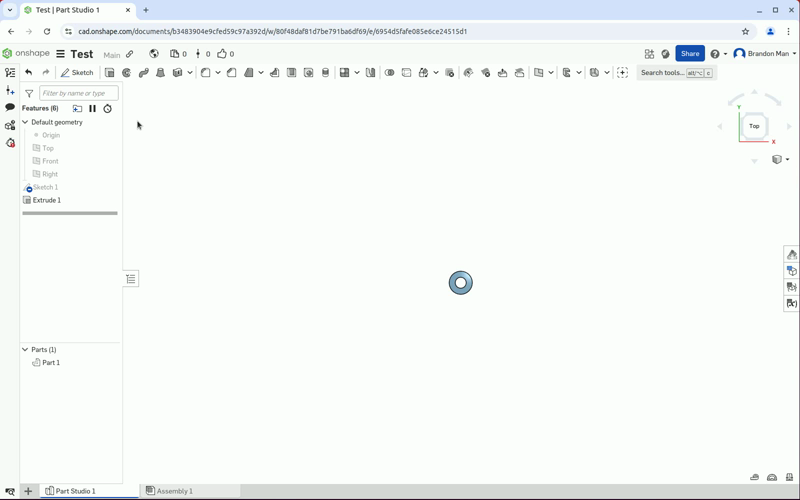
mouse_move(73, 189)
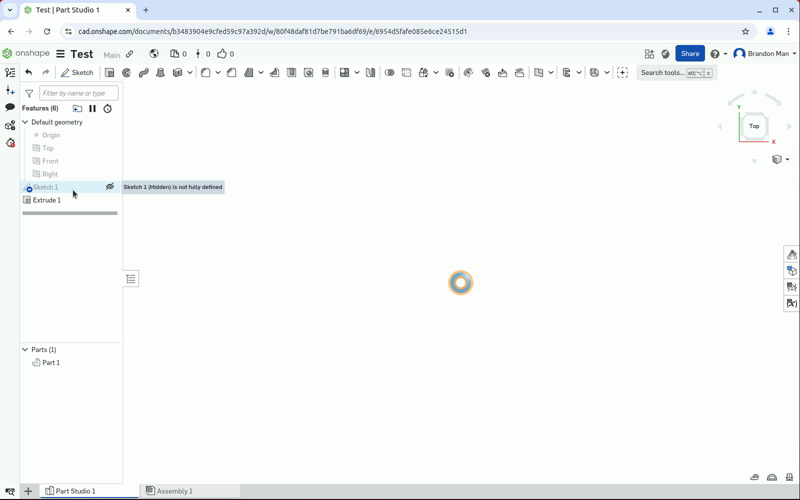
click(73, 189)
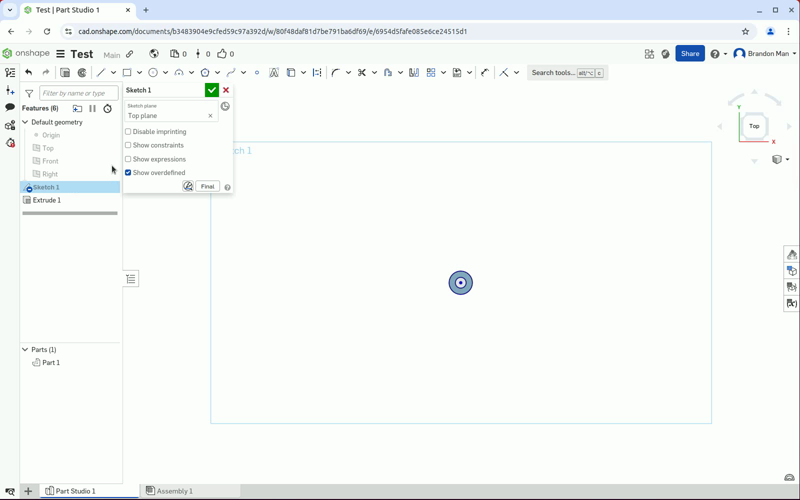
mouse_move(229, 92)
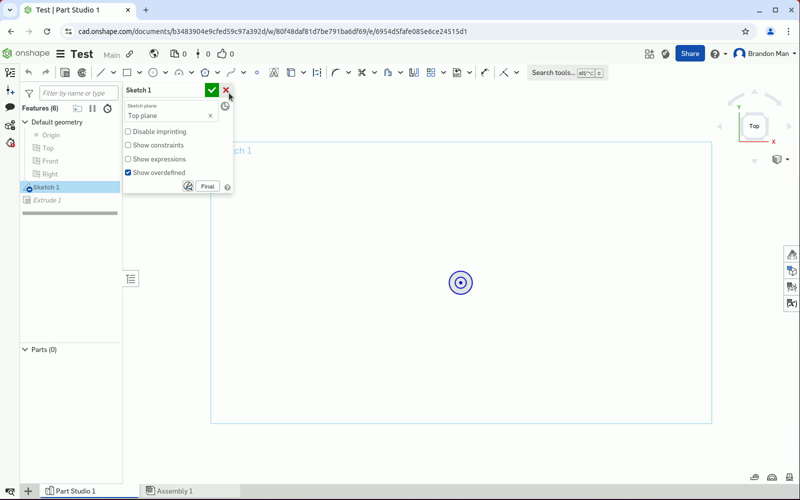
click(229, 92)
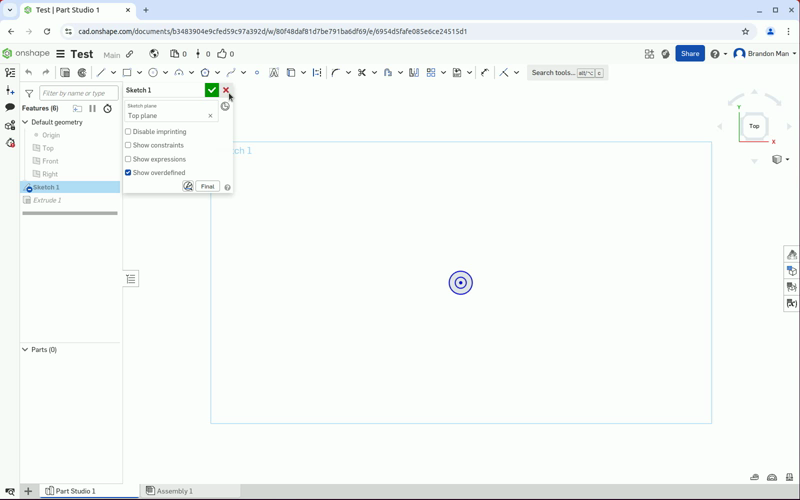
key(shift+s)
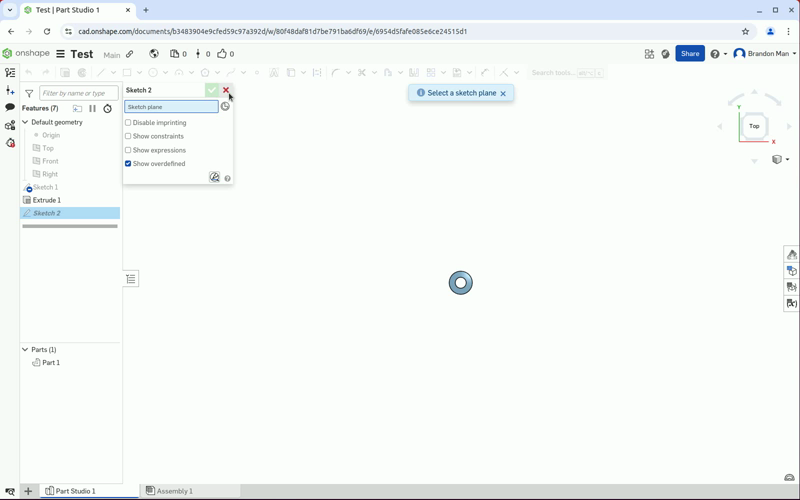
mouse_move(73, 150)
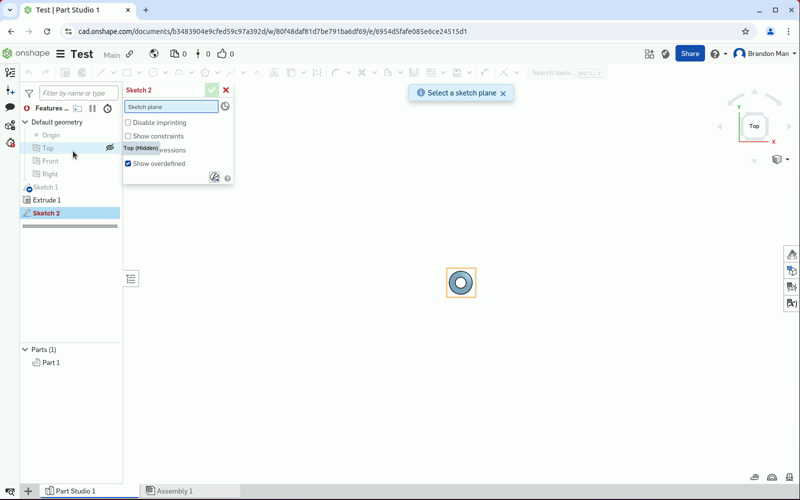
click(73, 150)
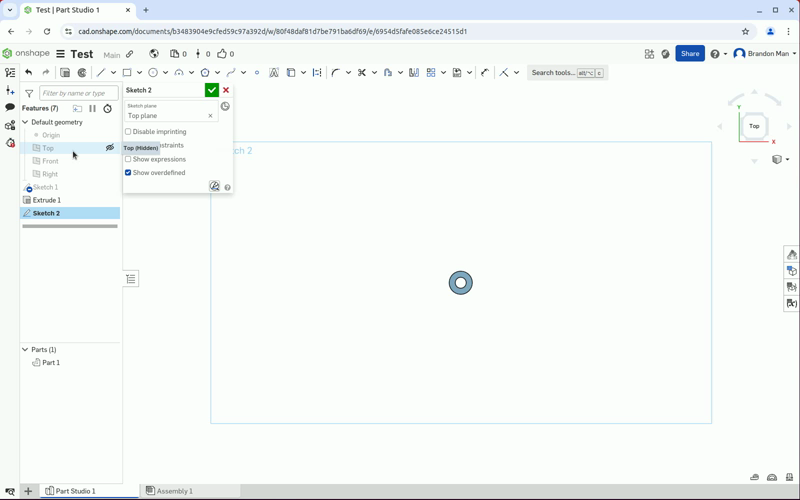
mouse_move(73, 352)
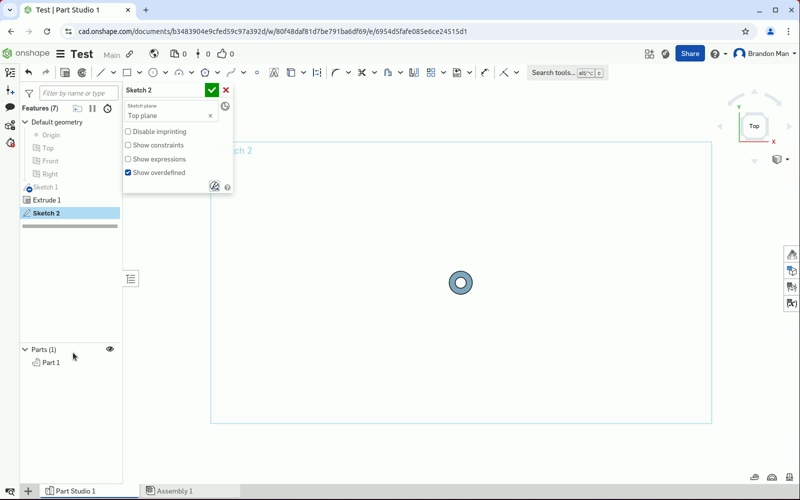
key(y)
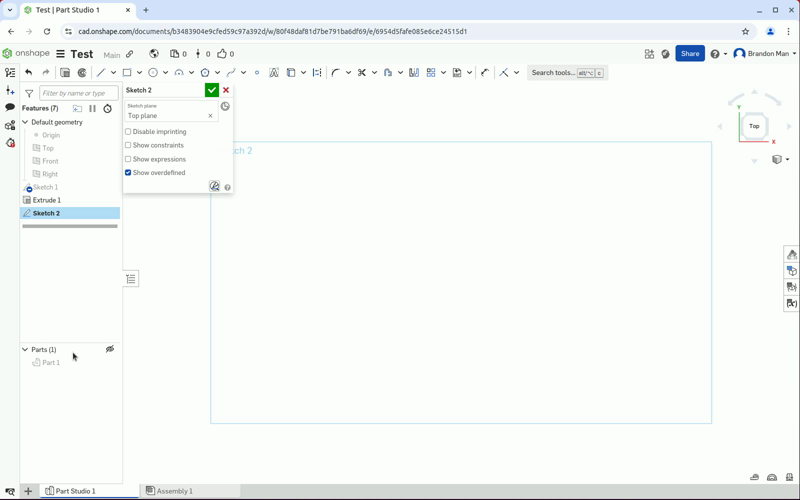
key(c)
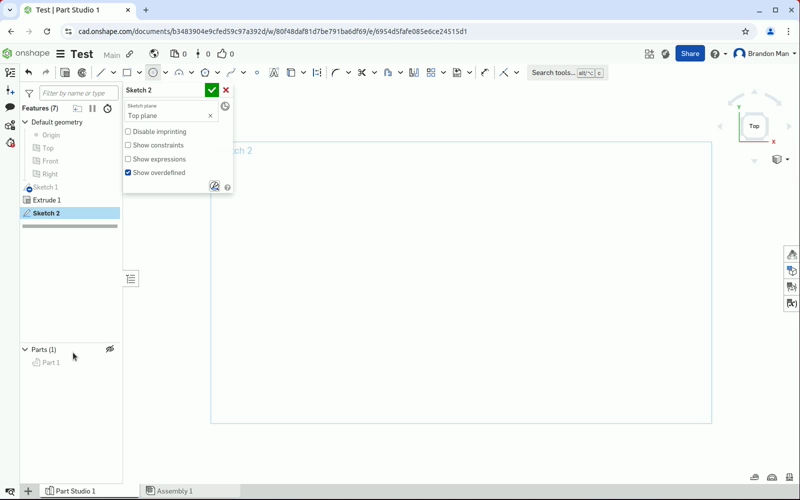
key_down(shift)
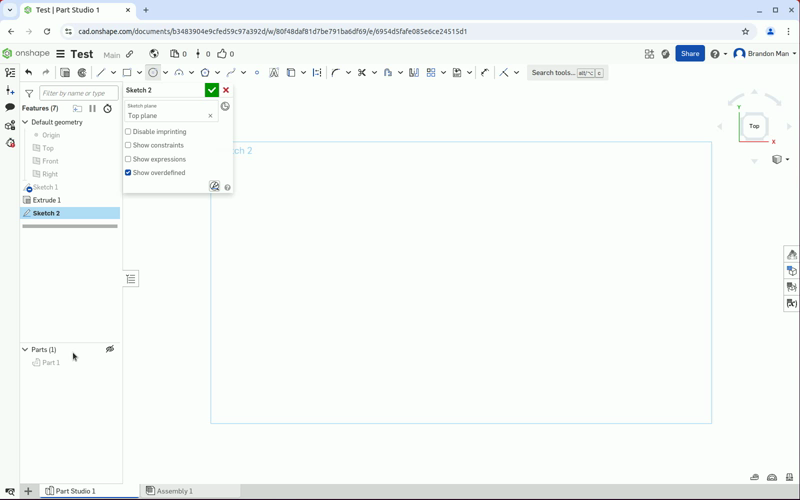
mouse_move(460, 282)
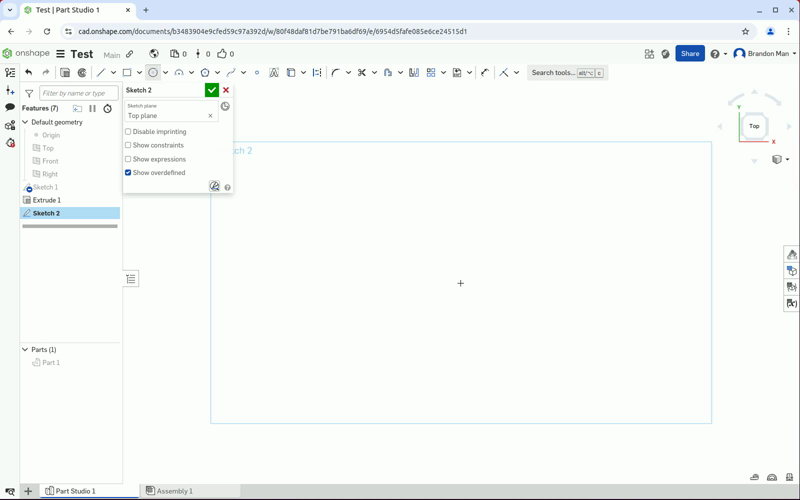
click(460, 282)
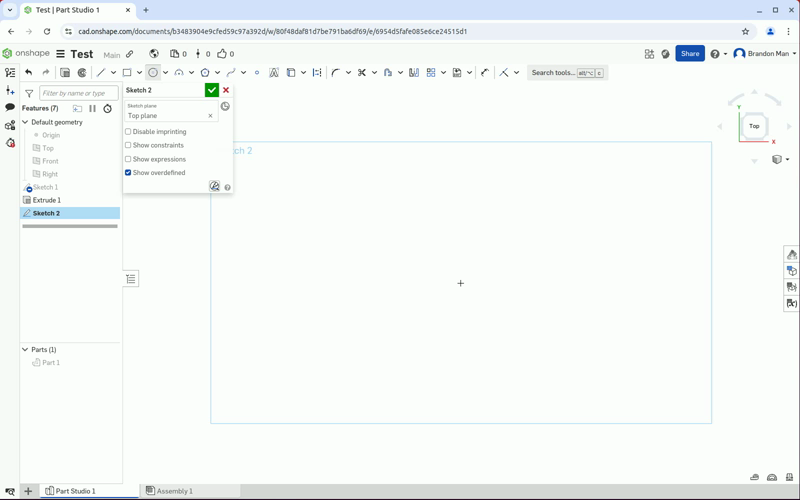
key_up(shift)
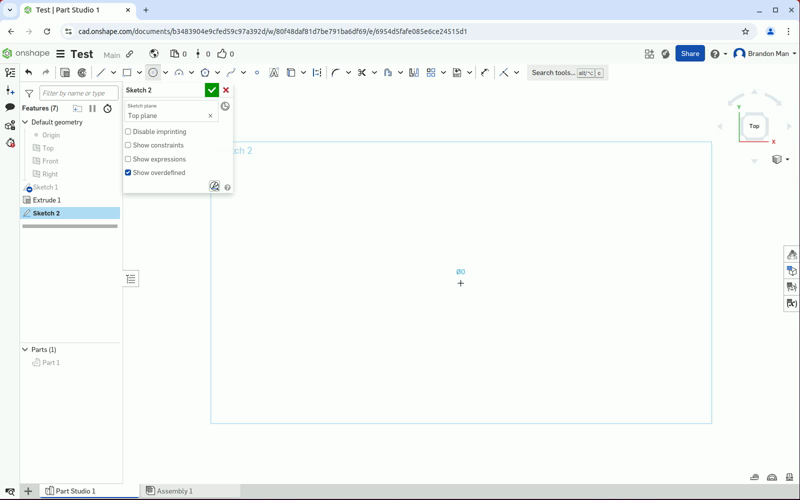
mouse_move(466, 282)
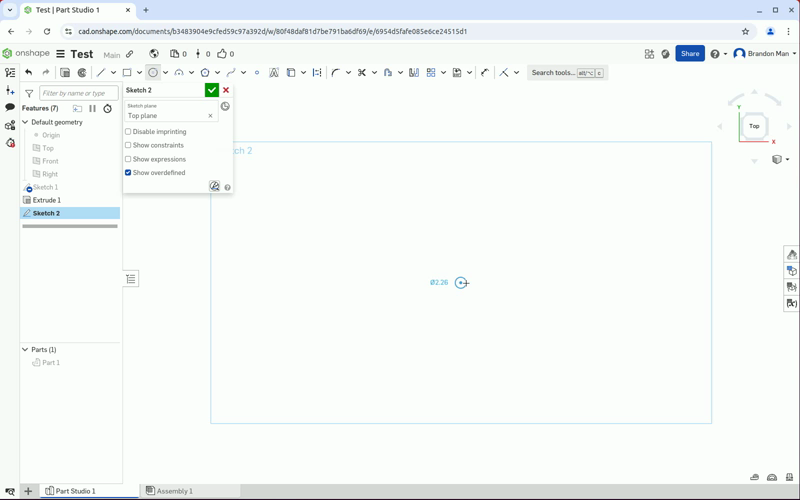
click(466, 282)
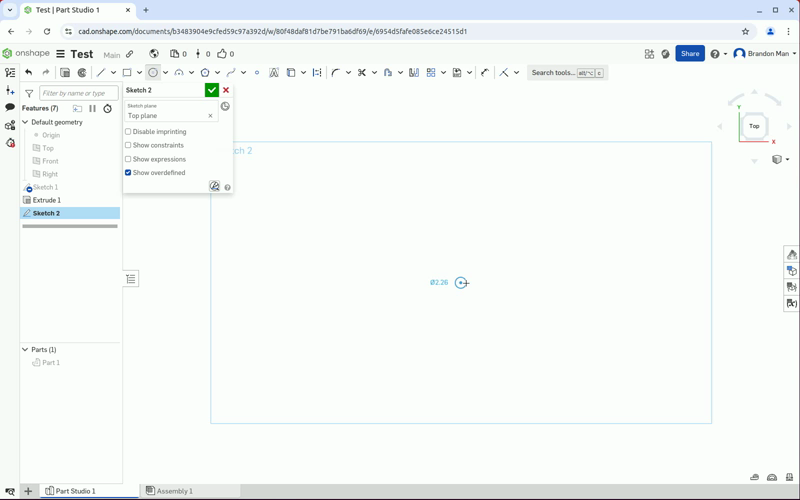
key(esc)
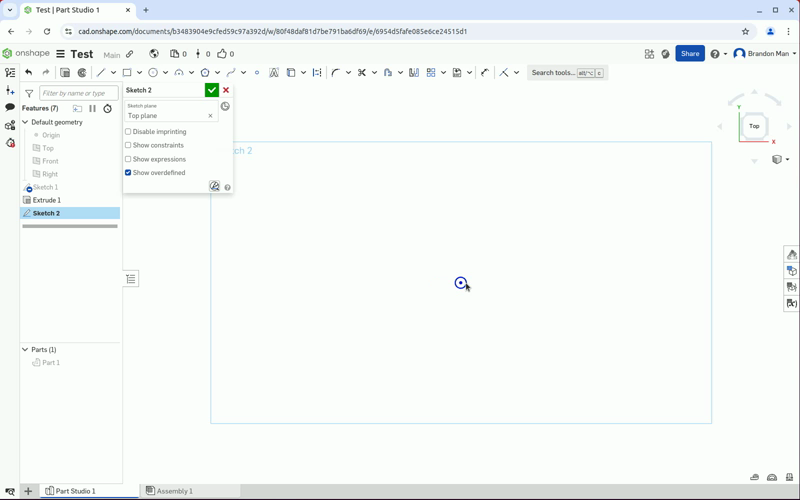
mouse_move(462, 280)
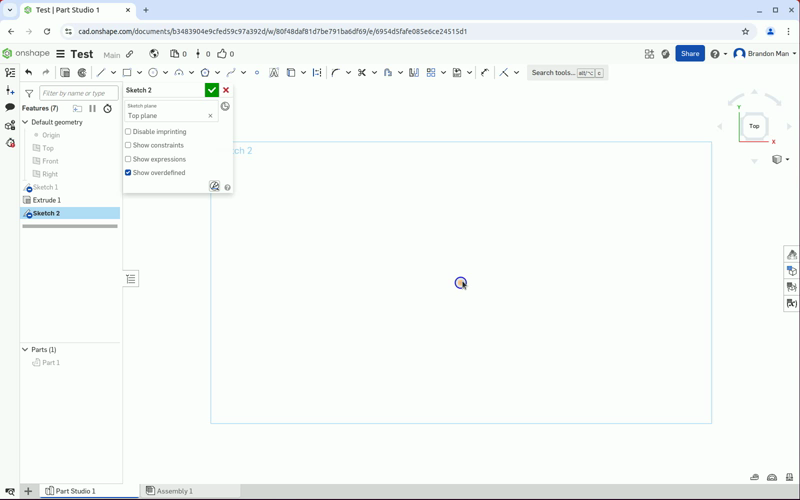
scroll(6)
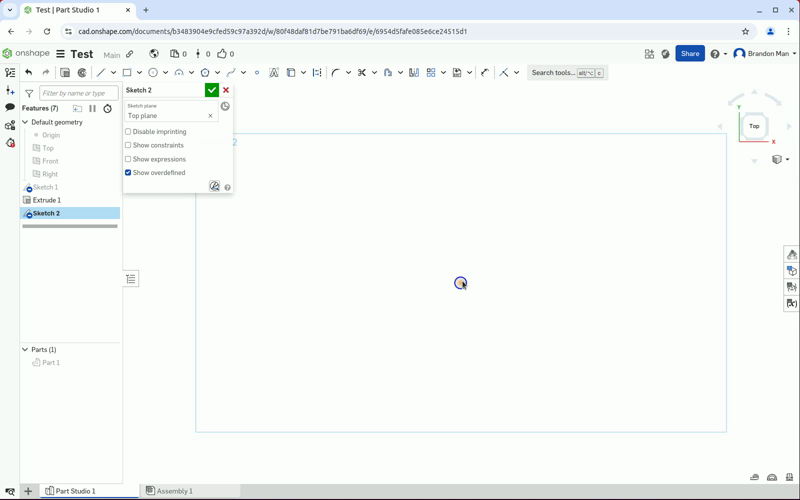
scroll(6)
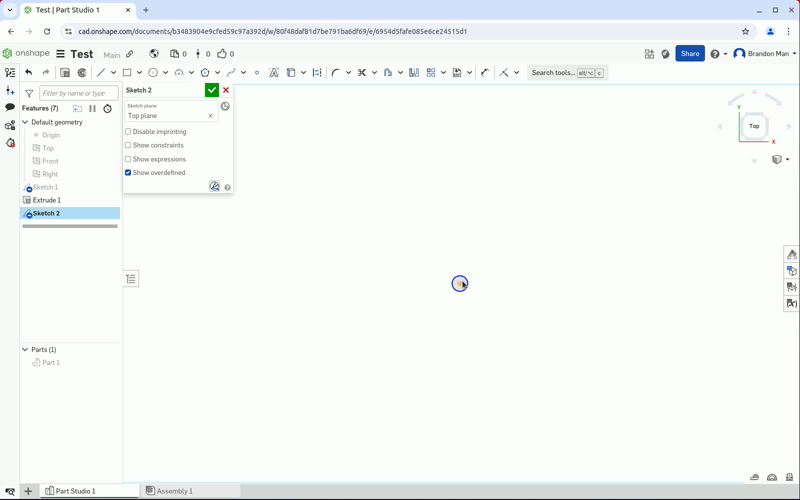
scroll(6)
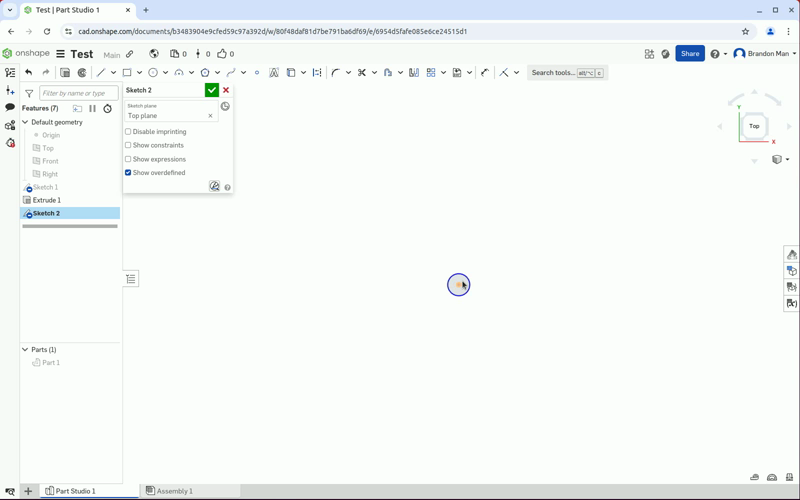
scroll(6)
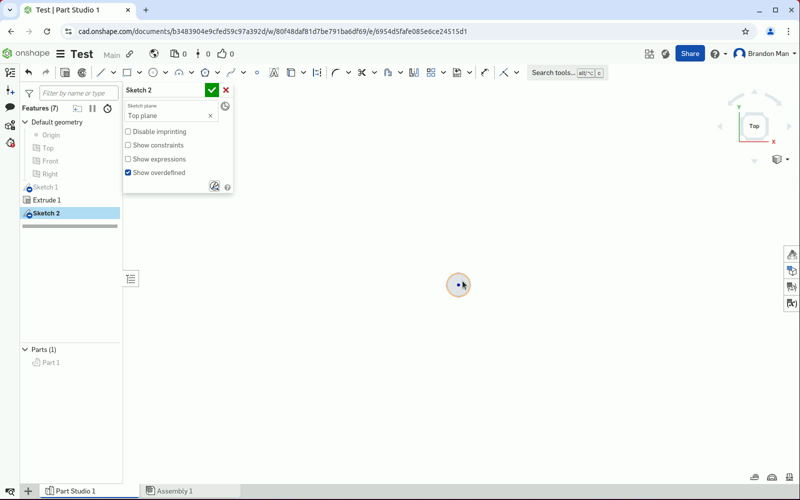
scroll(6)
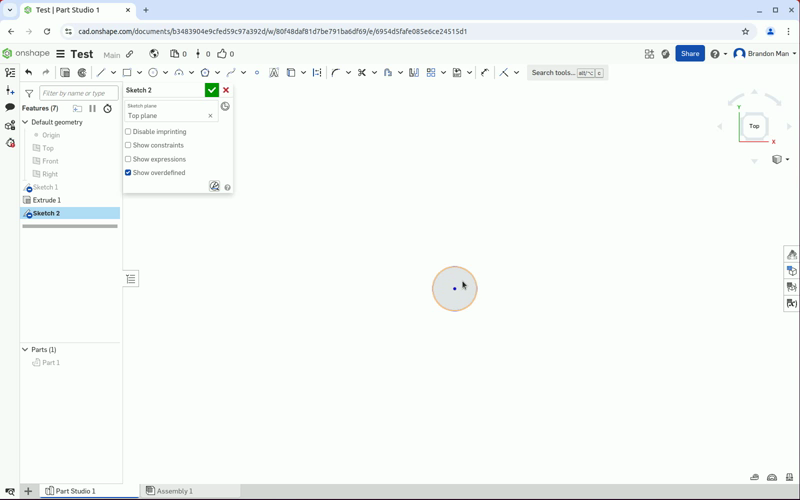
scroll(6)
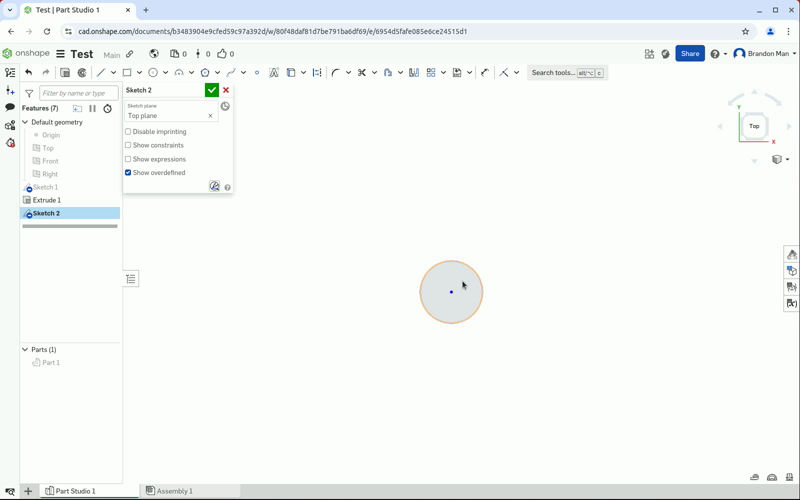
scroll(6)
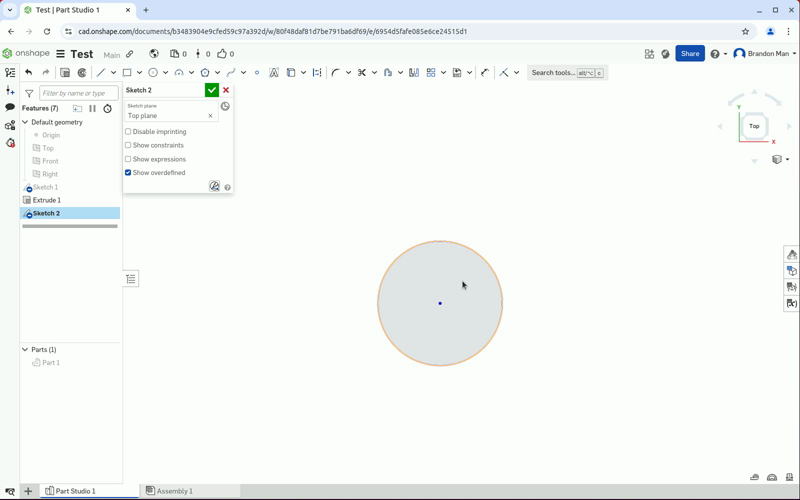
click(462, 280)
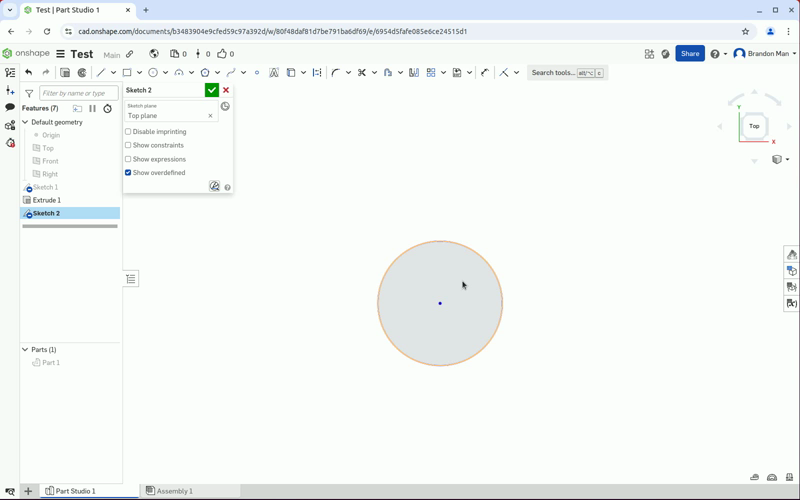
scroll(-6)
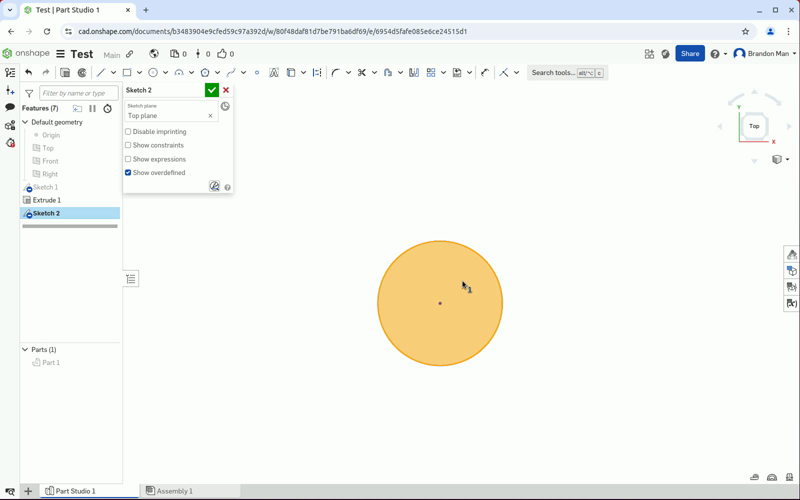
scroll(-6)
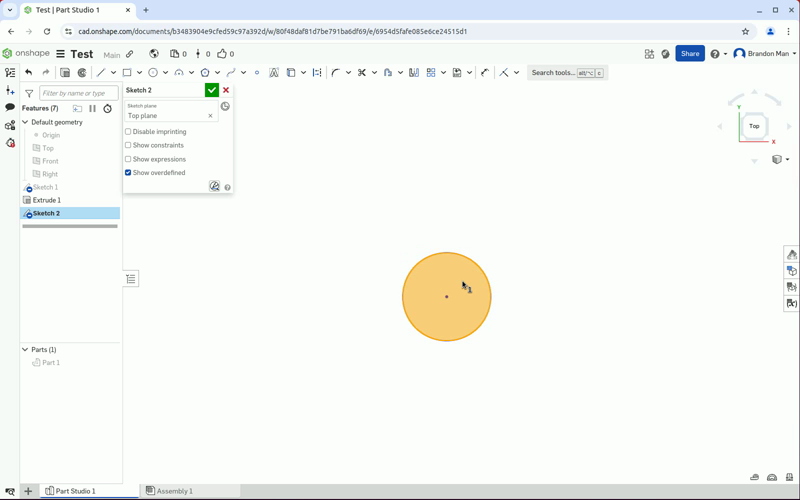
scroll(-6)
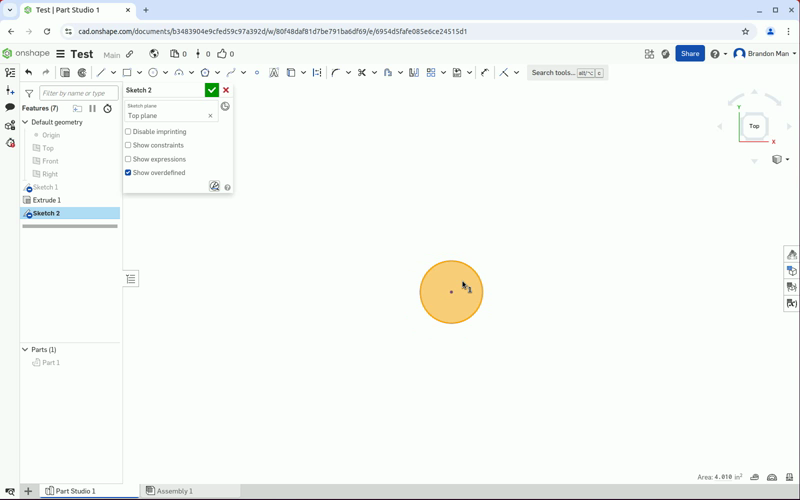
scroll(-6)
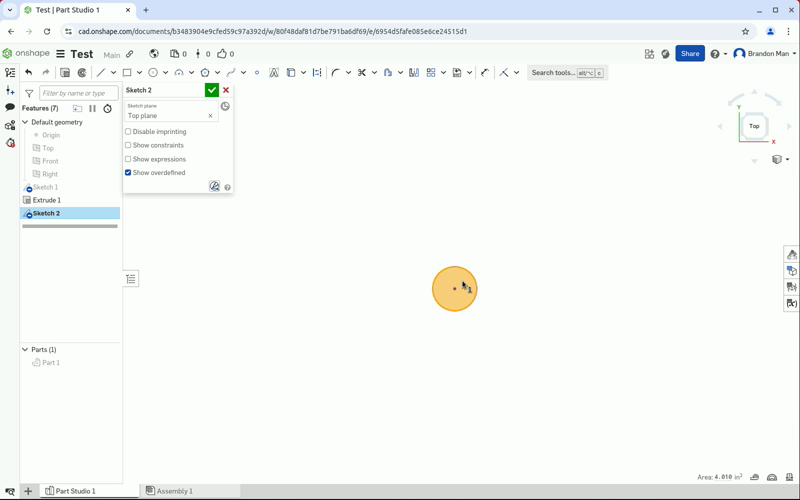
scroll(-6)
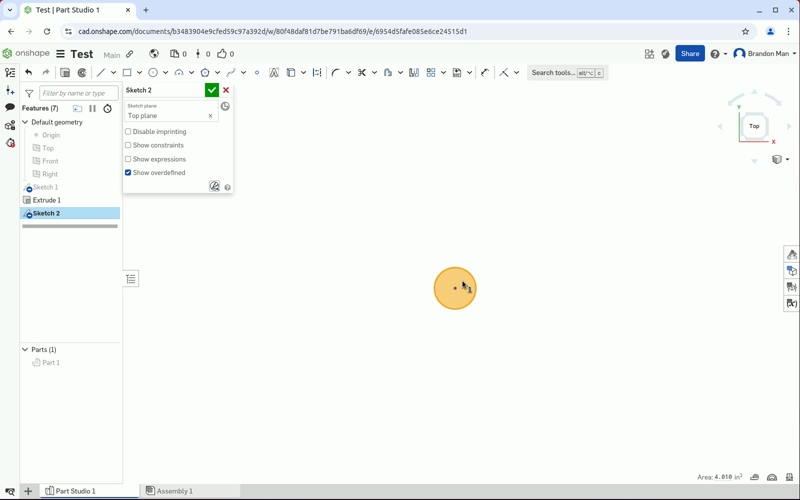
scroll(-6)
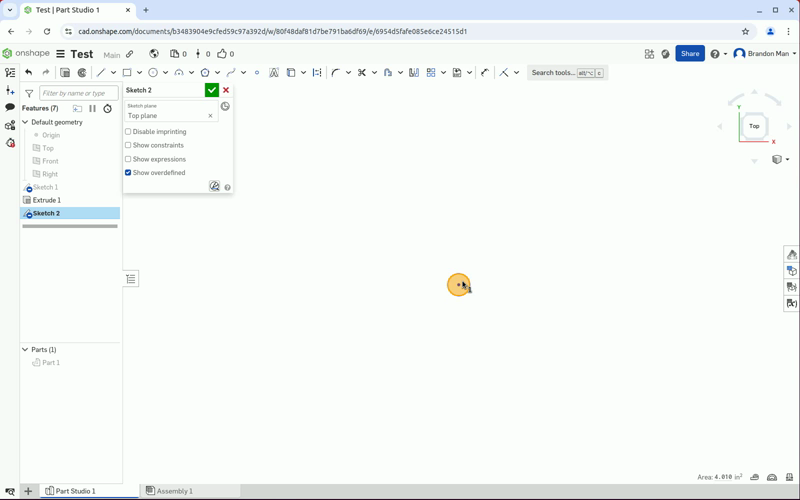
scroll(-6)
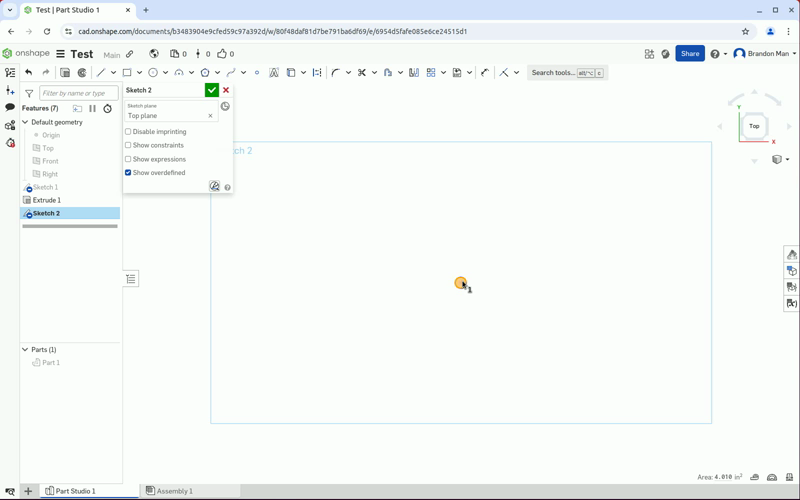
mouse_move(73, 352)
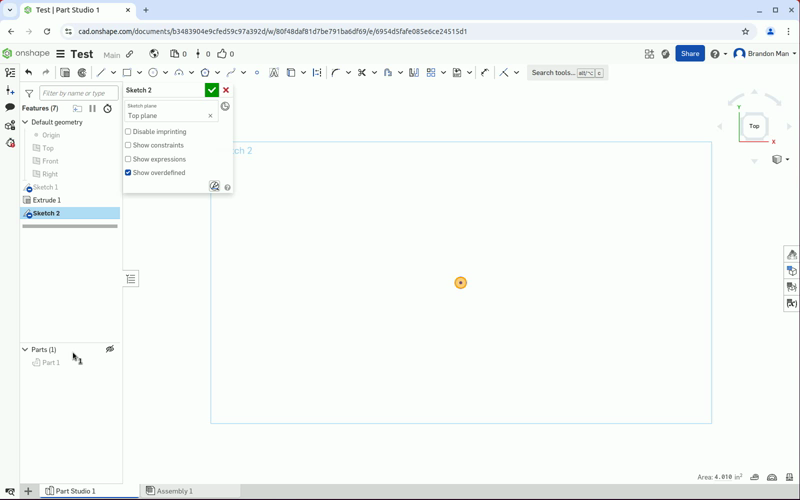
key(shift+y)
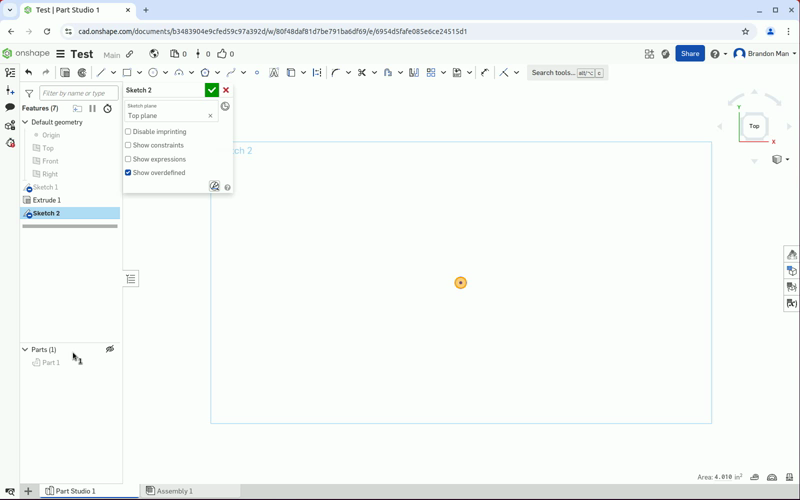
key(shift+e)
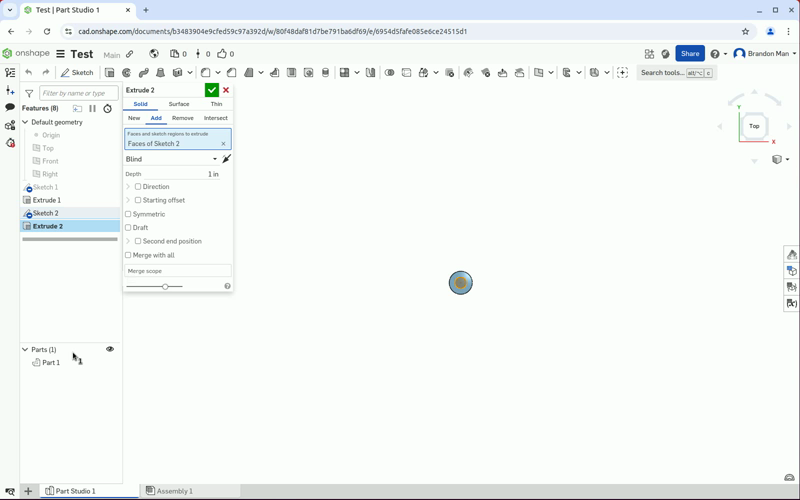
mouse_move(143, 106)
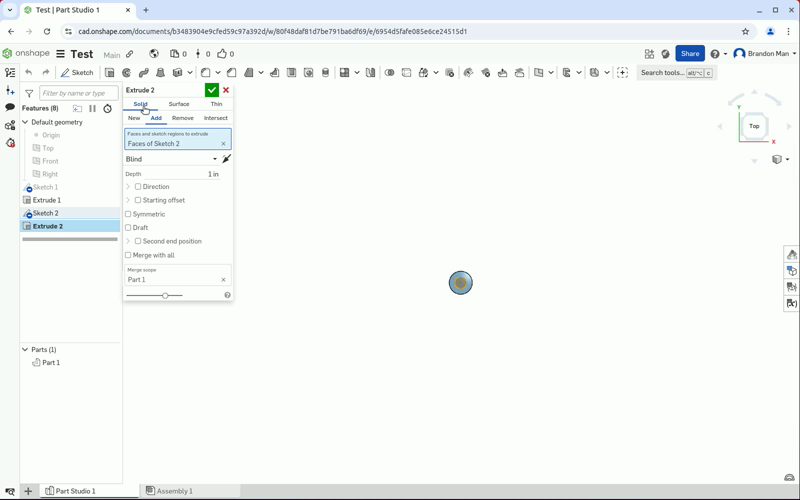
click(143, 106)
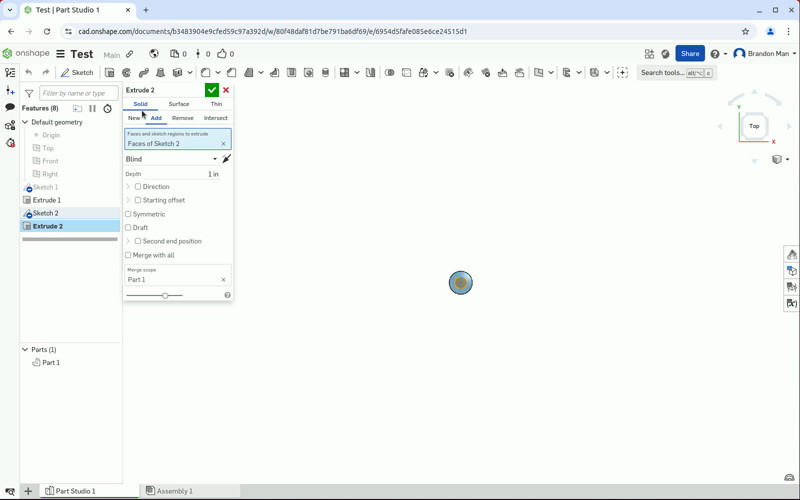
mouse_move(137, 120)
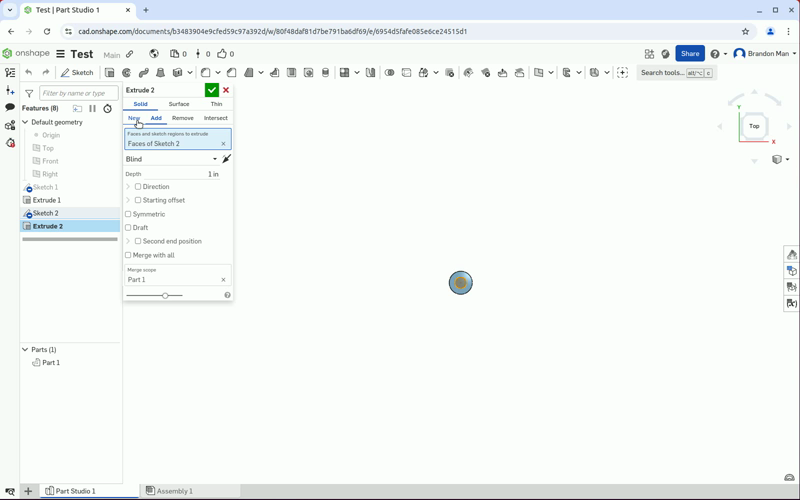
click(137, 120)
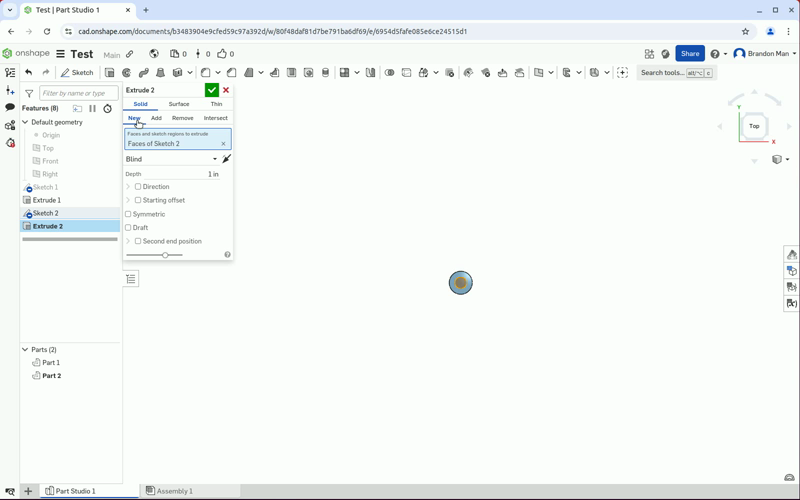
key(tab, 4)
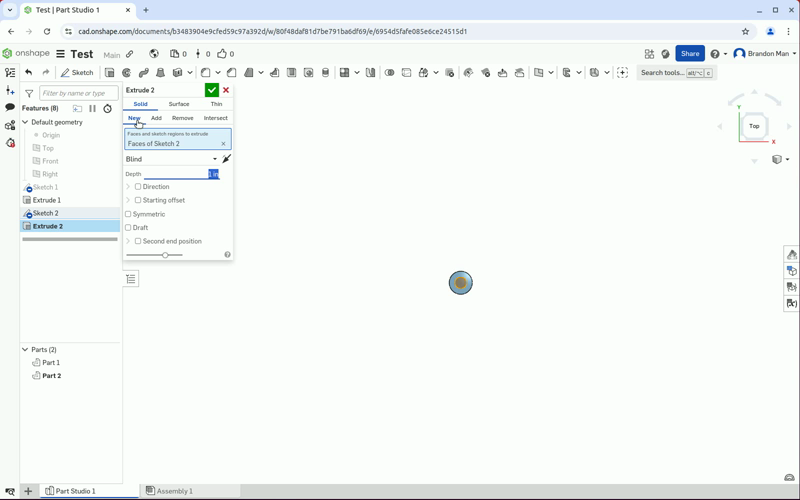
text(23.108)
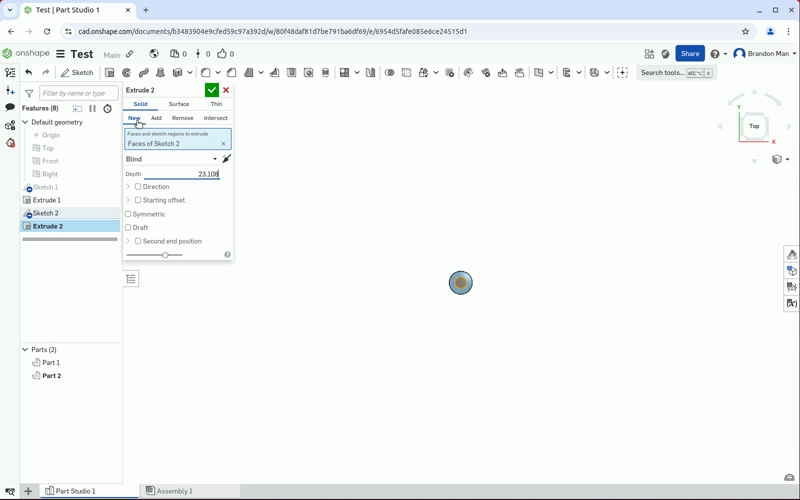
key(enter)
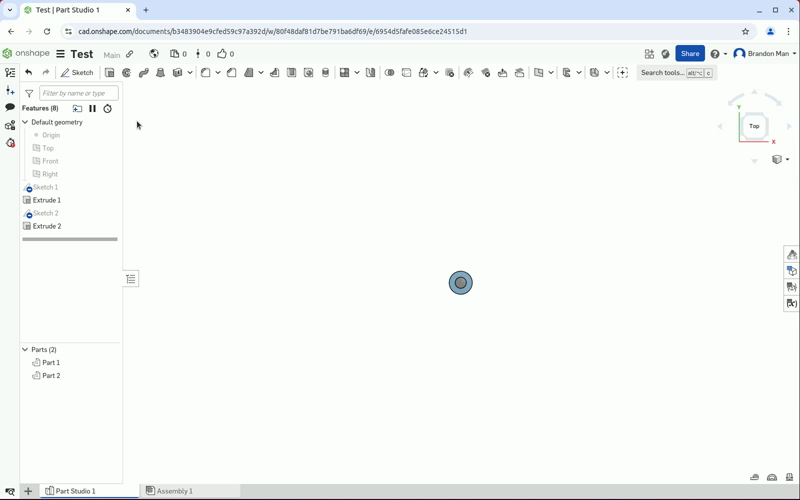
key(shift+h)
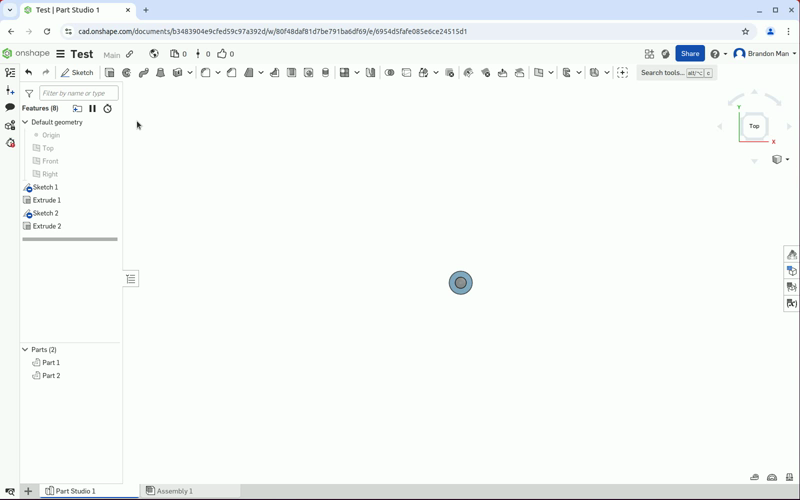
key(shift+h)
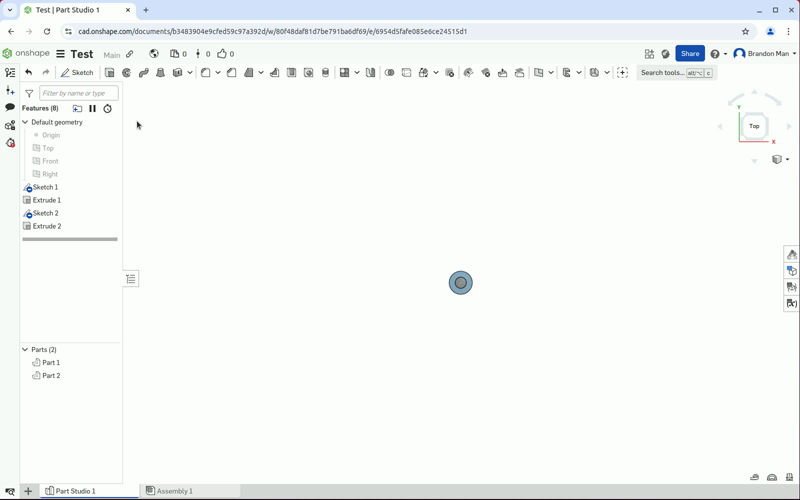
key(shift+7)
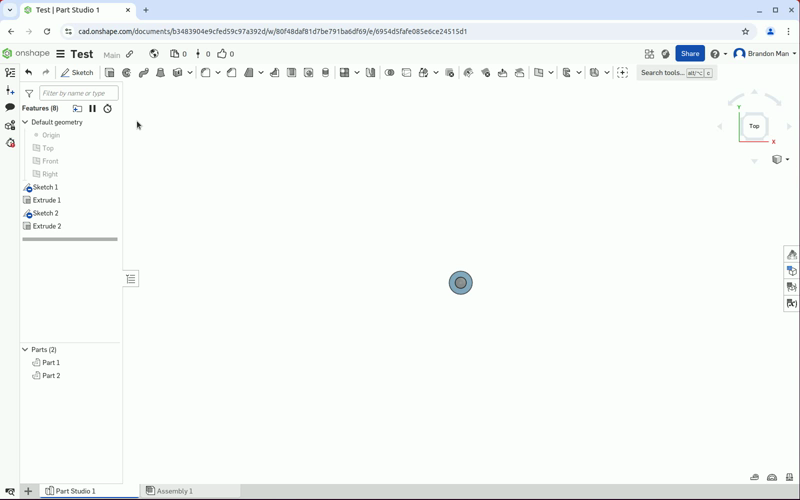
key(up, 3)
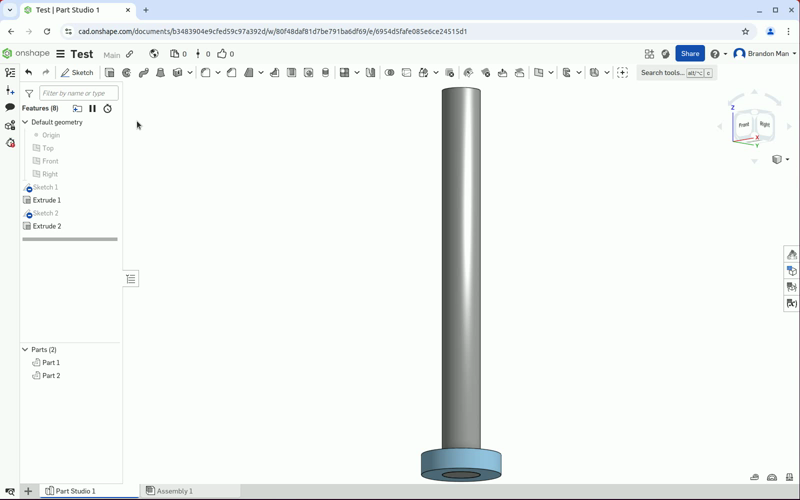
key(left, 3)
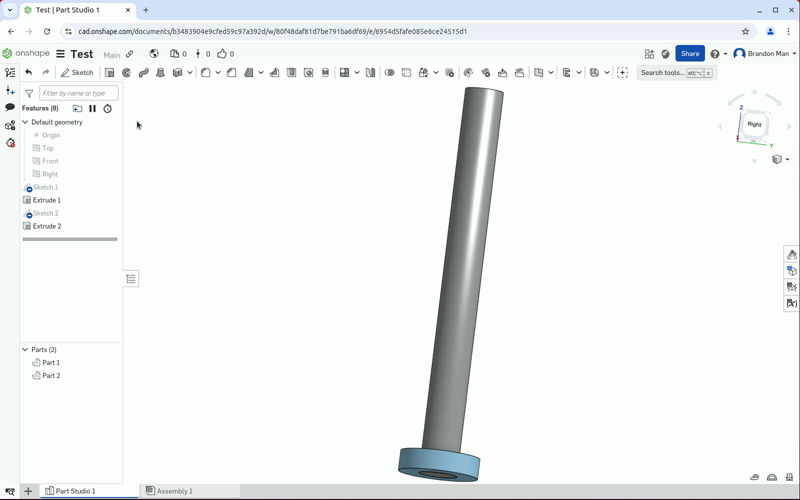
key(right, 3)
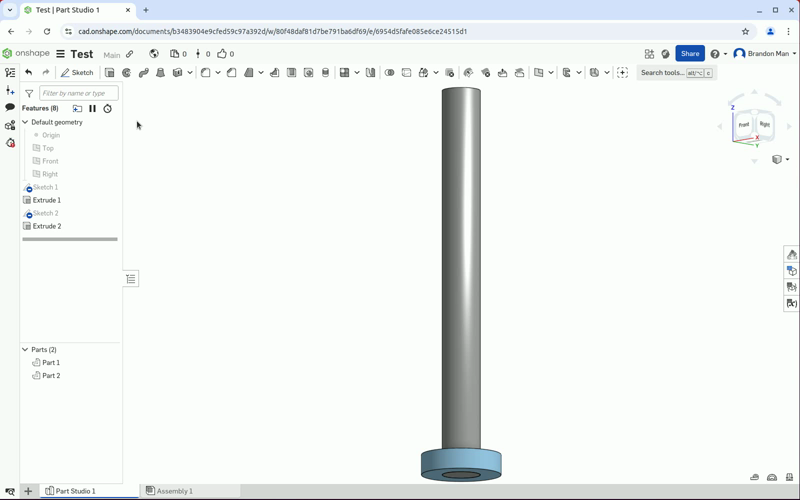
key(down, 3)
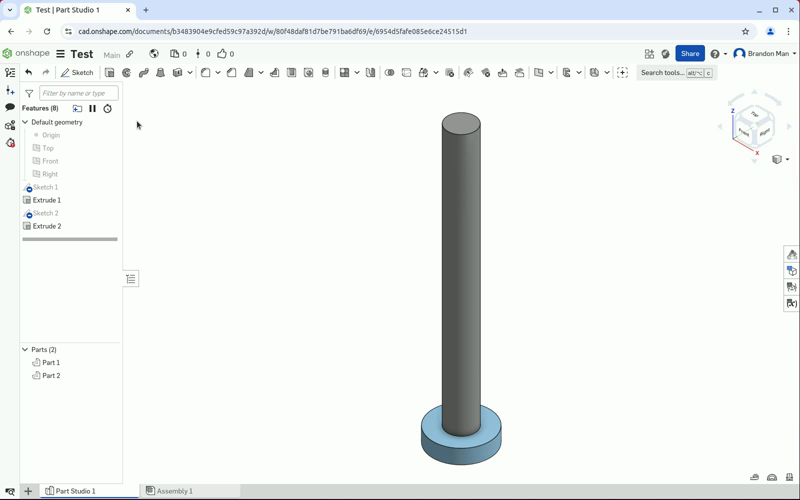
mouse_move(73, 189)
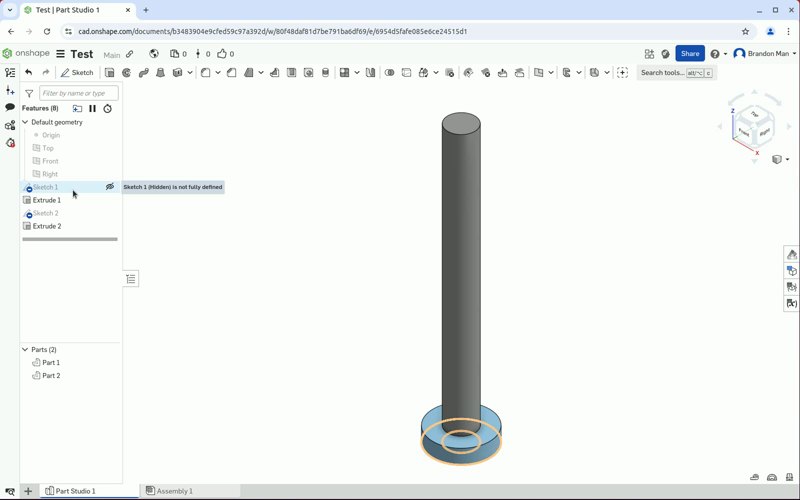
click(73, 189)